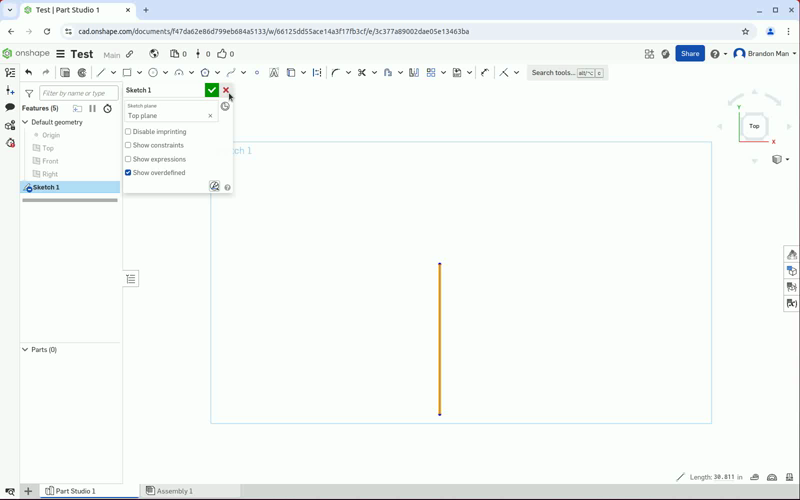
key(shift+h)
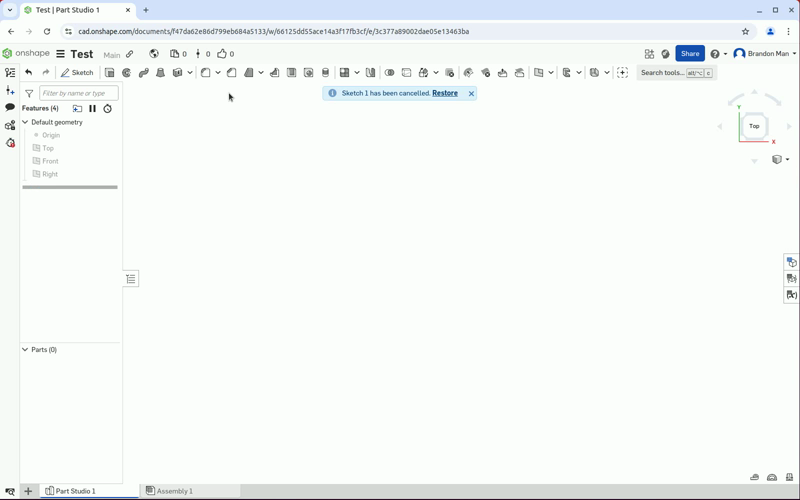
mouse_move(73, 352)
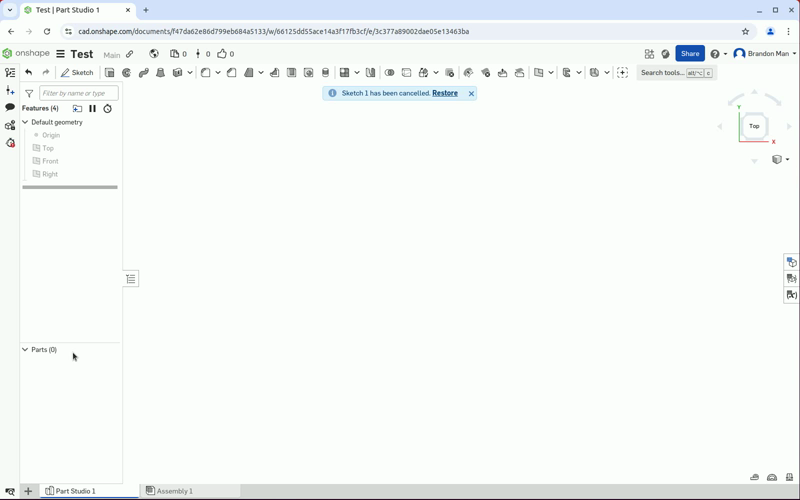
key(y)
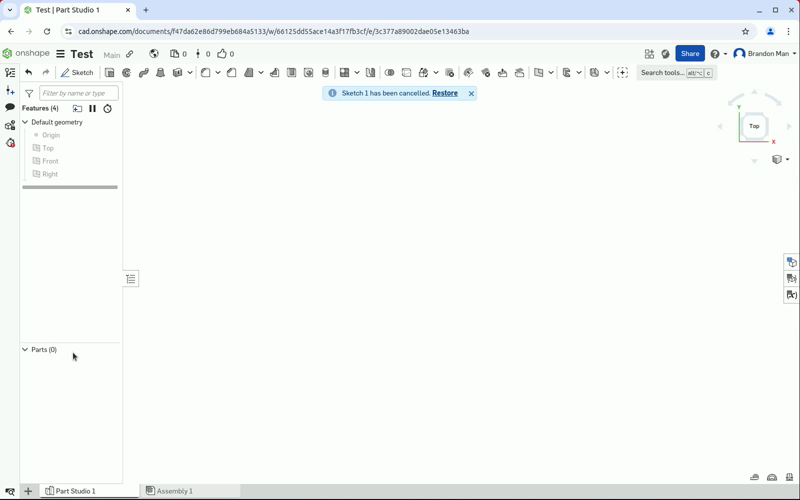
key(shift+p)
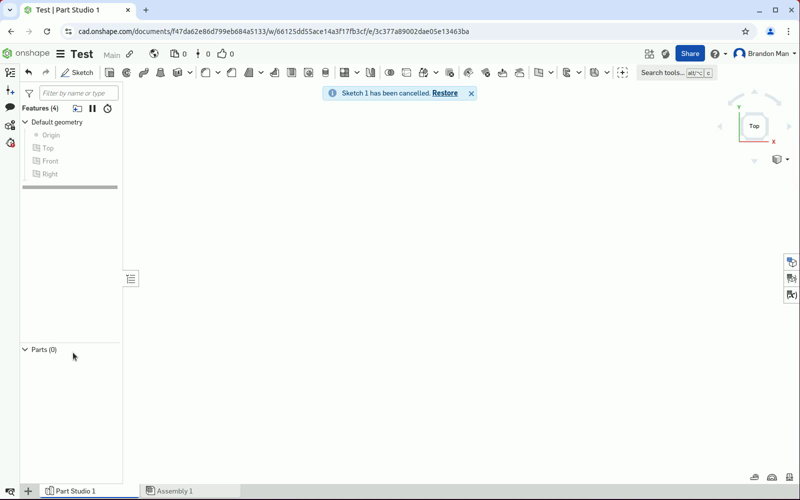
key(space)
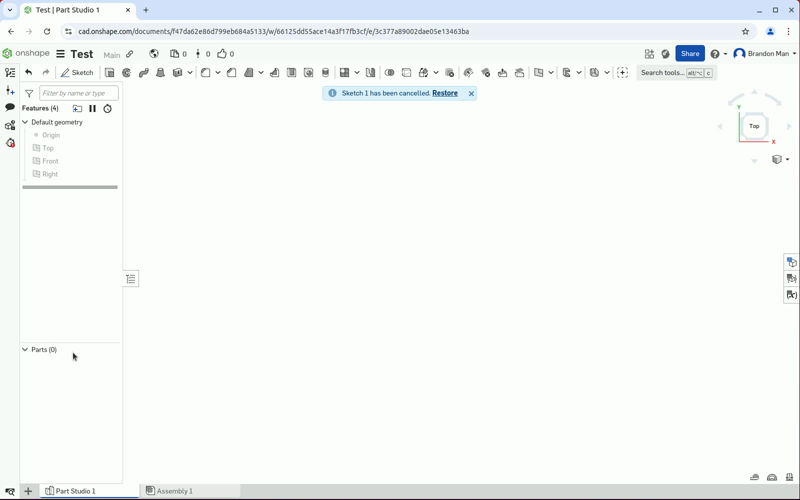
key_down(shift)
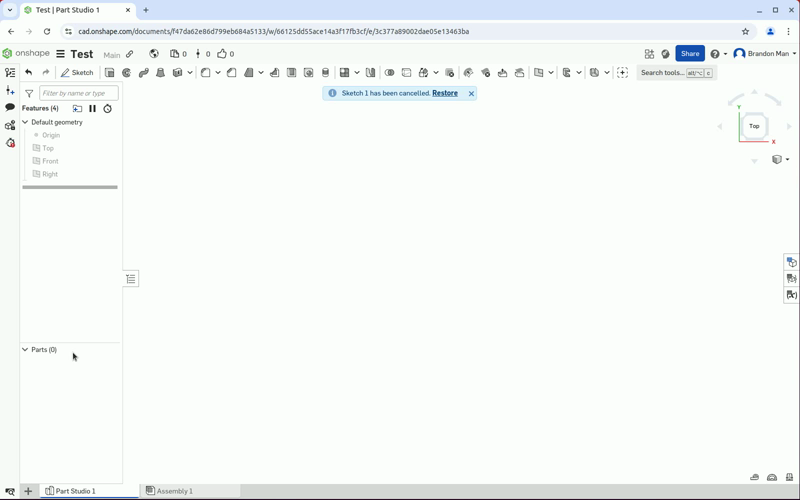
key(up)
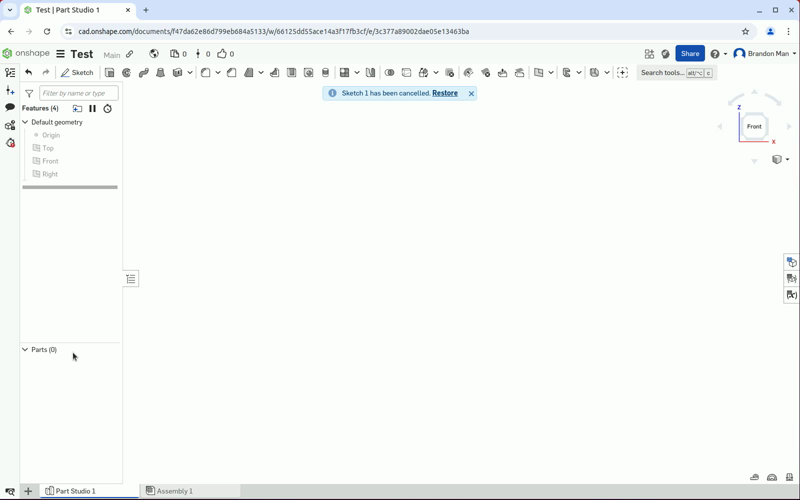
key_up(shift)
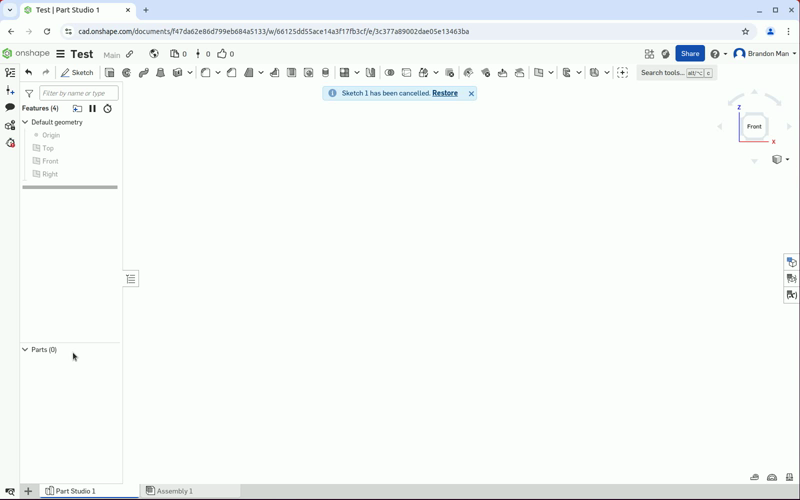
key(space)
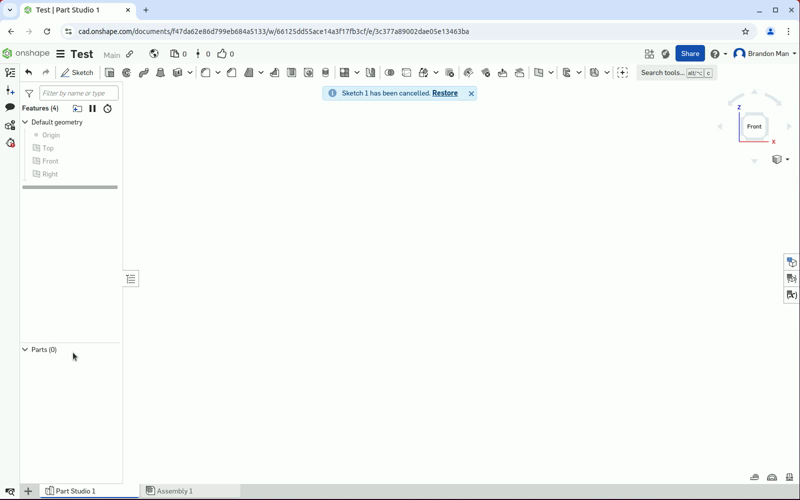
key_down(shift)
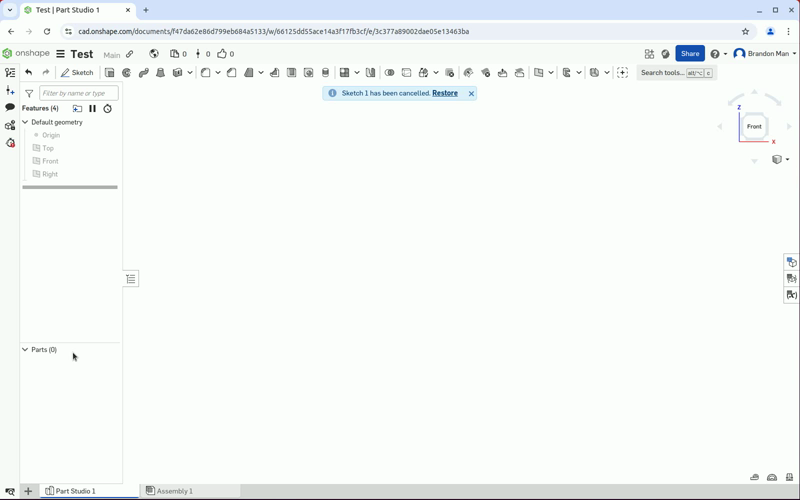
key(left)
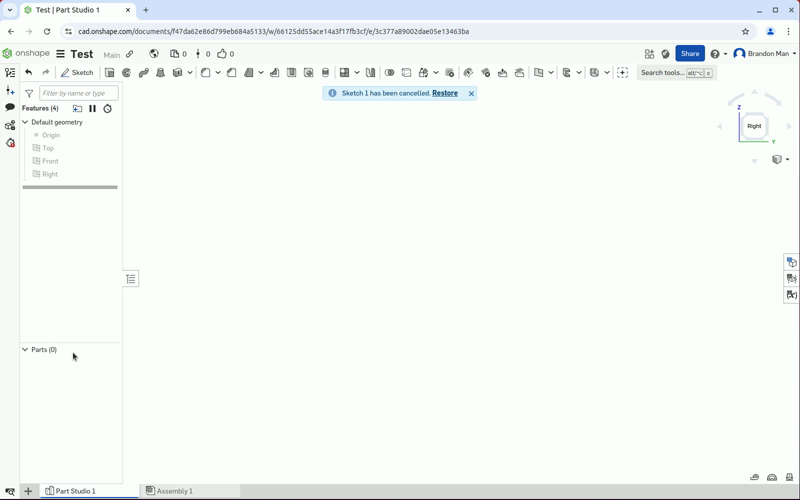
key_up(shift)
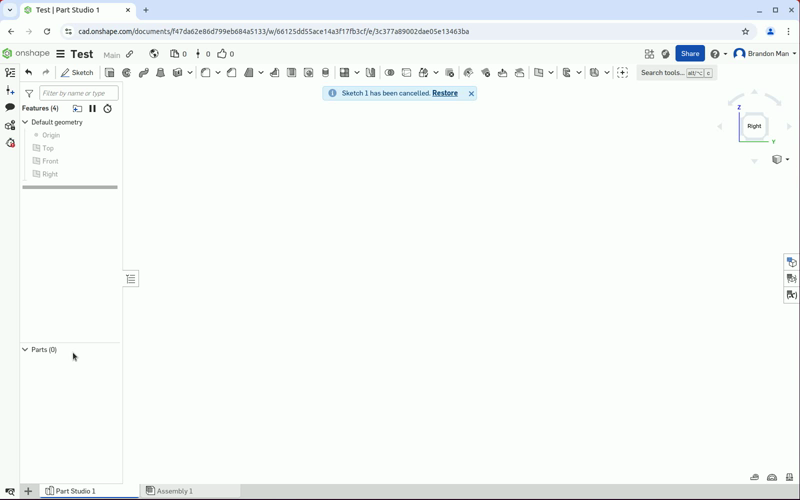
mouse_move(73, 352)
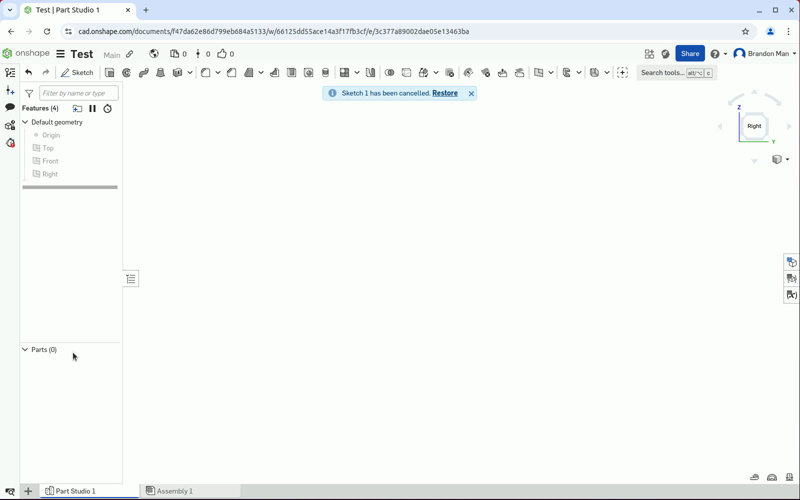
key(shift+y)
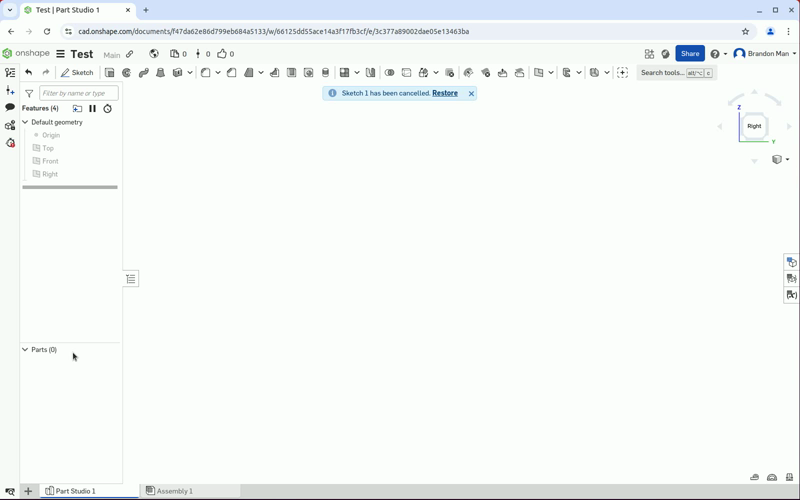
key(shift+s)
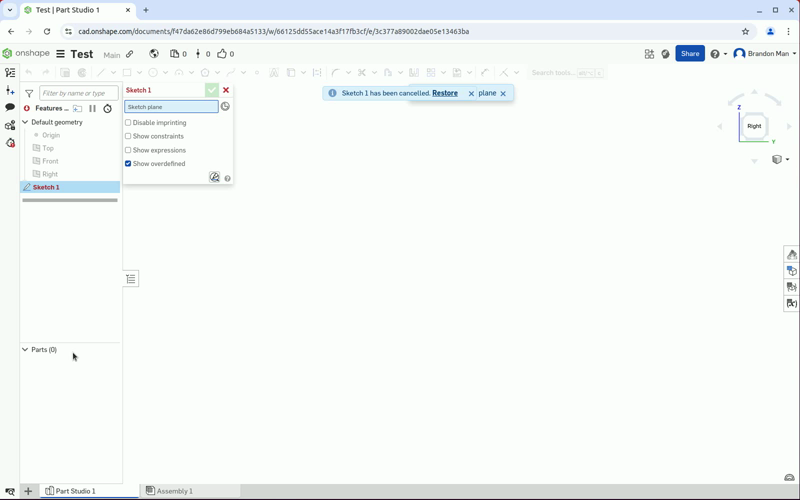
mouse_move(73, 176)
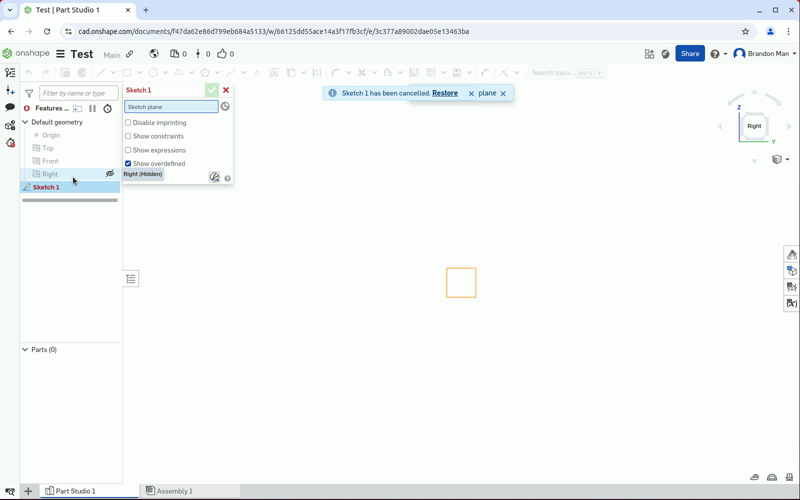
click(73, 176)
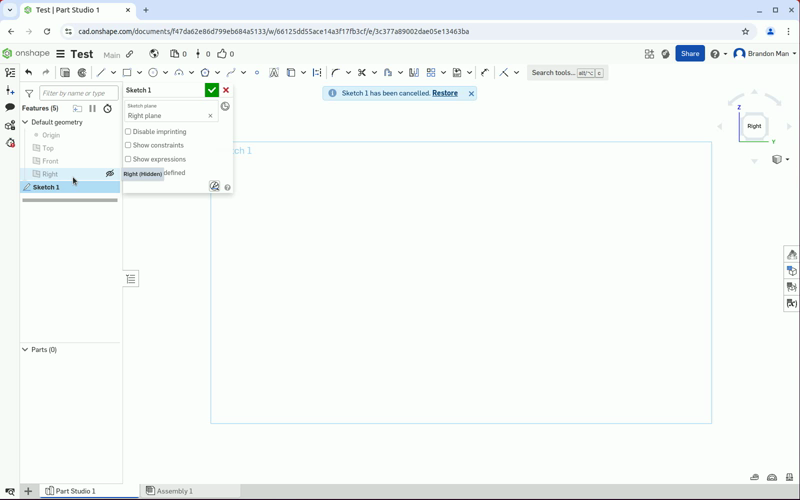
mouse_move(73, 352)
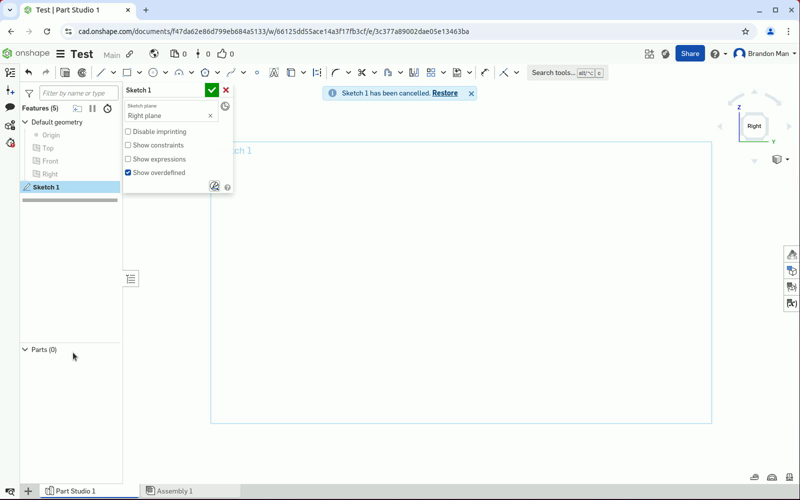
key(y)
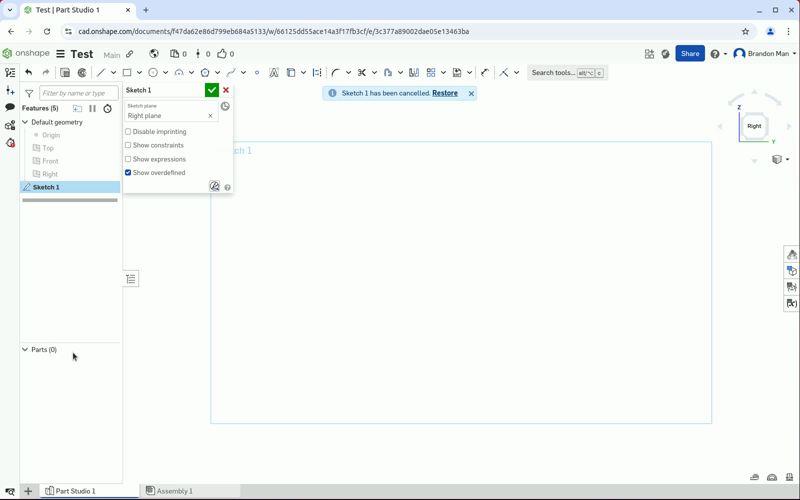
key(l)
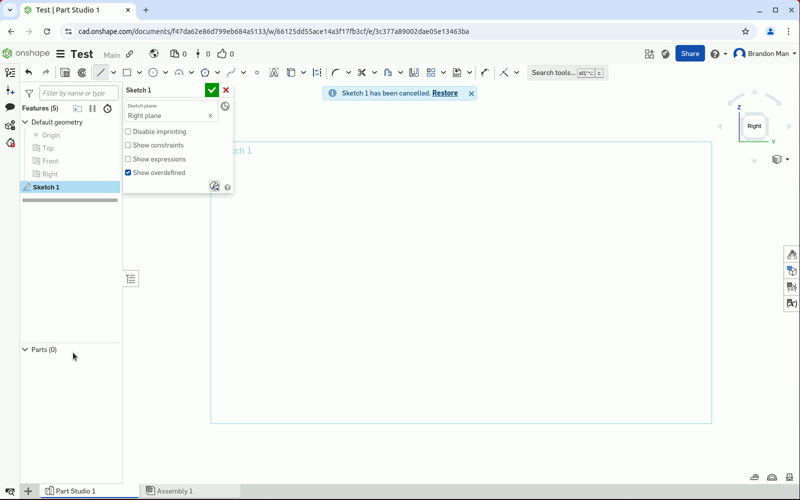
key_down(shift)
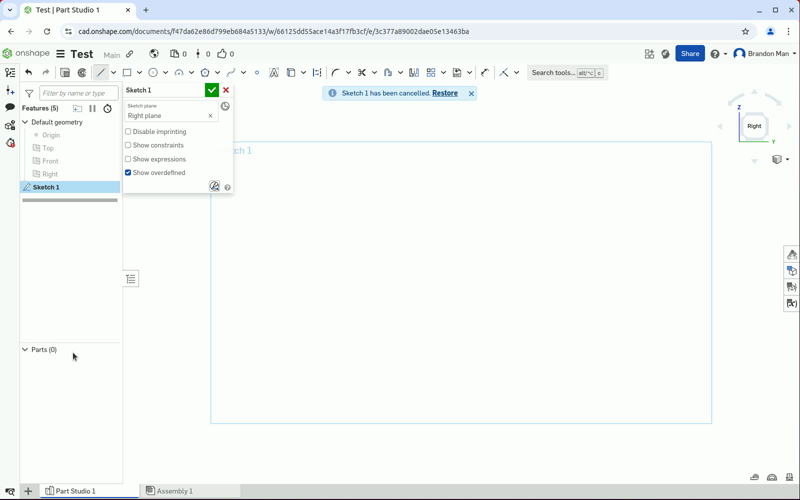
mouse_move(460, 282)
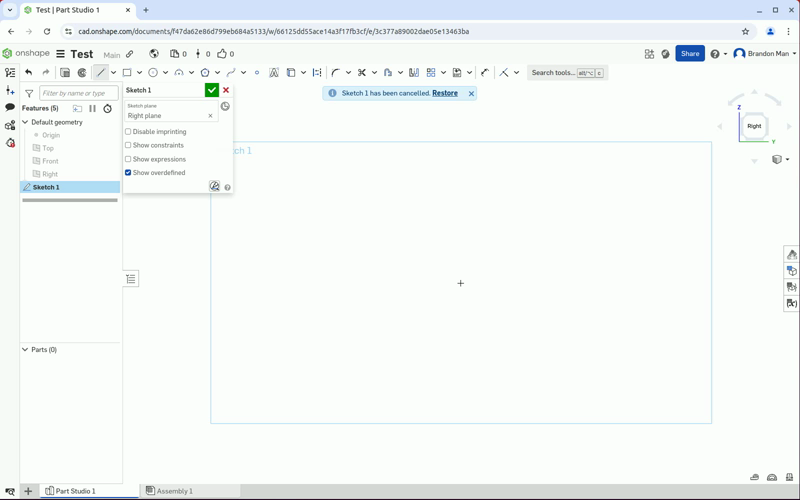
click(460, 282)
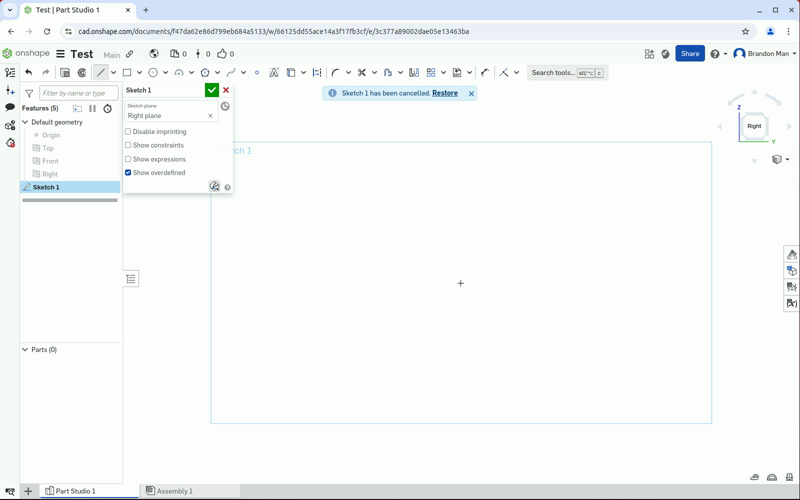
key_up(shift)
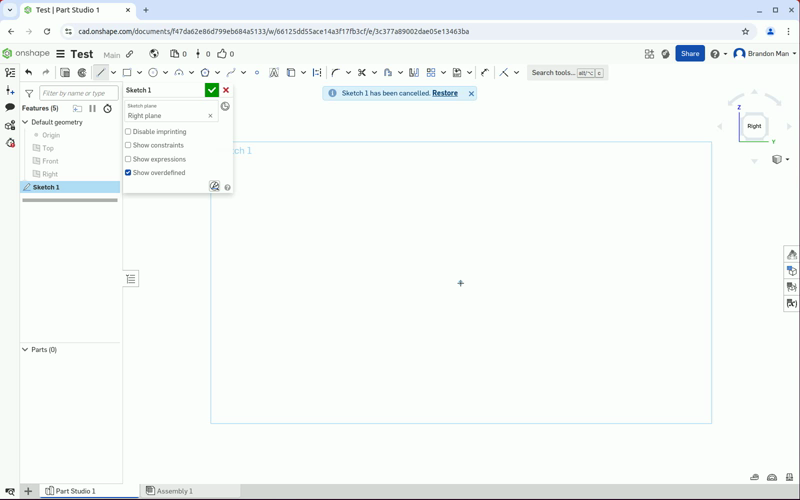
key_down(shift)
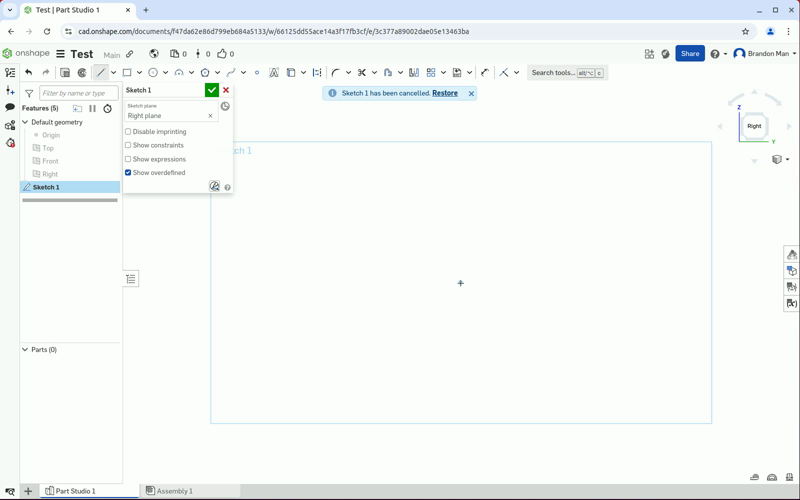
mouse_move(550, 282)
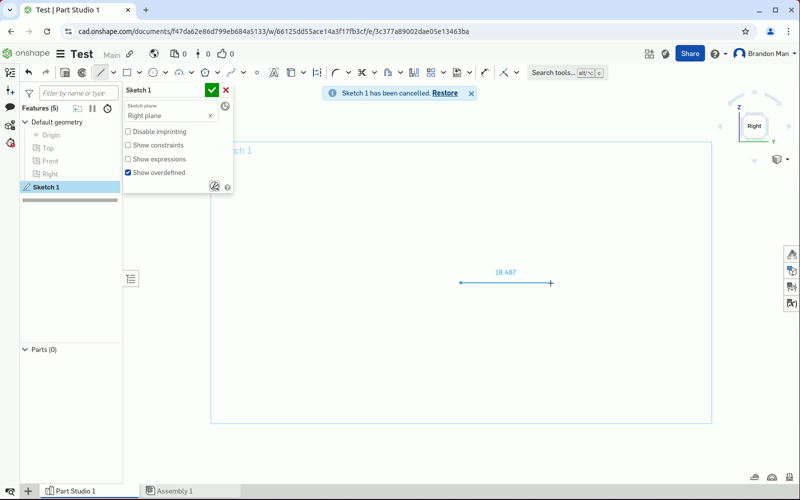
click(550, 282)
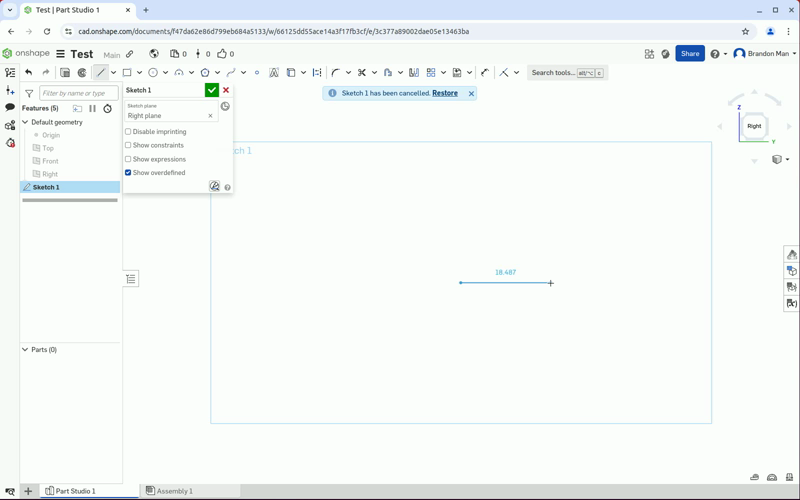
key_up(shift)
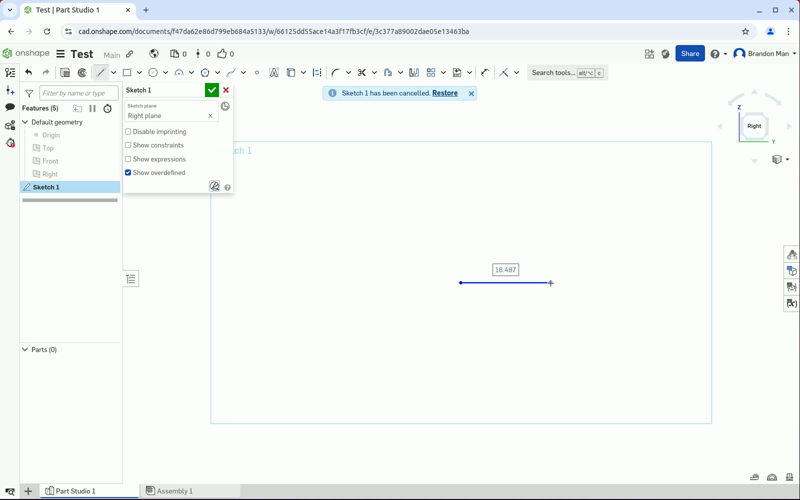
key_down(shift)
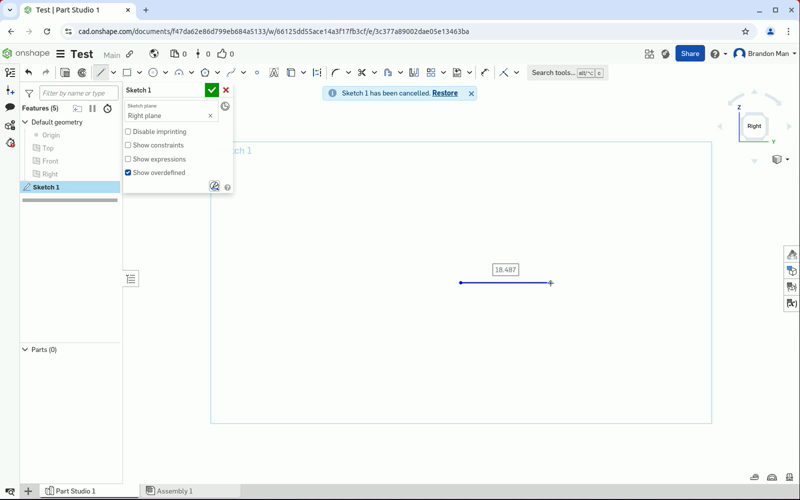
mouse_move(550, 170)
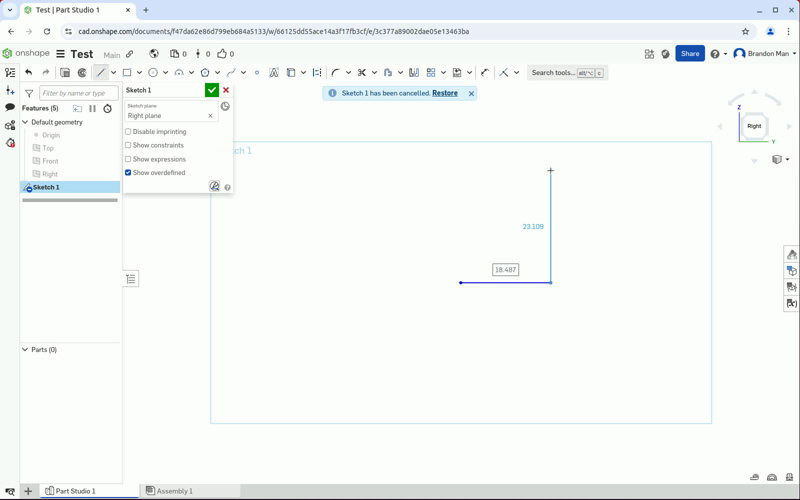
click(550, 170)
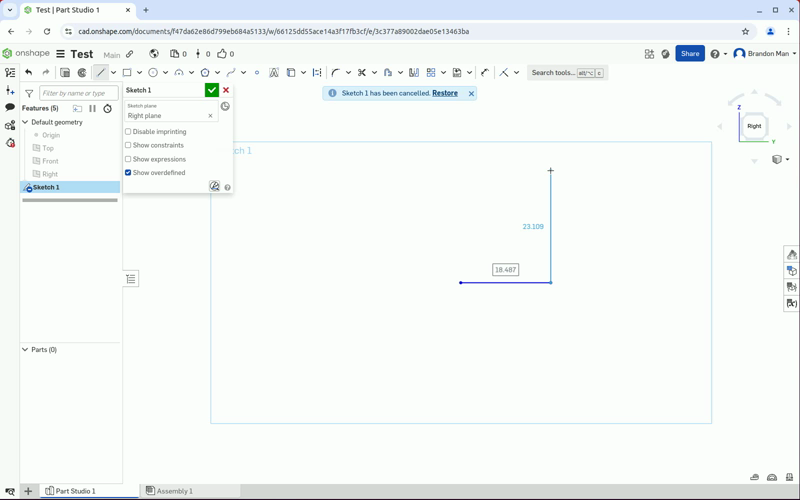
key_up(shift)
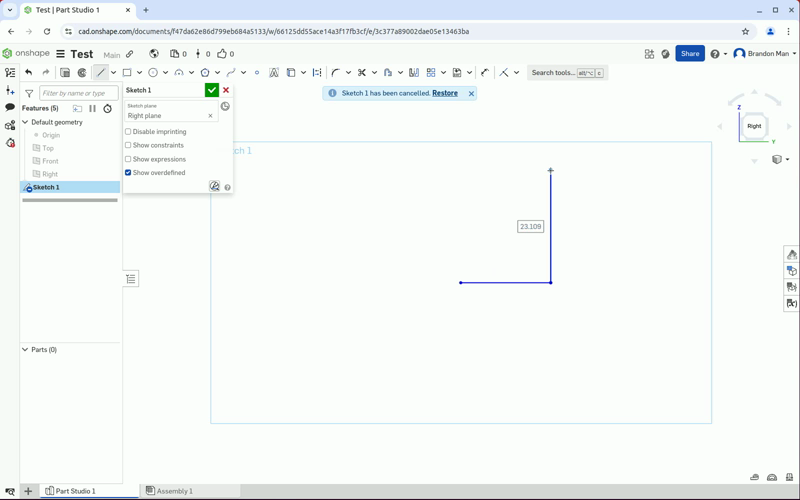
key_down(shift)
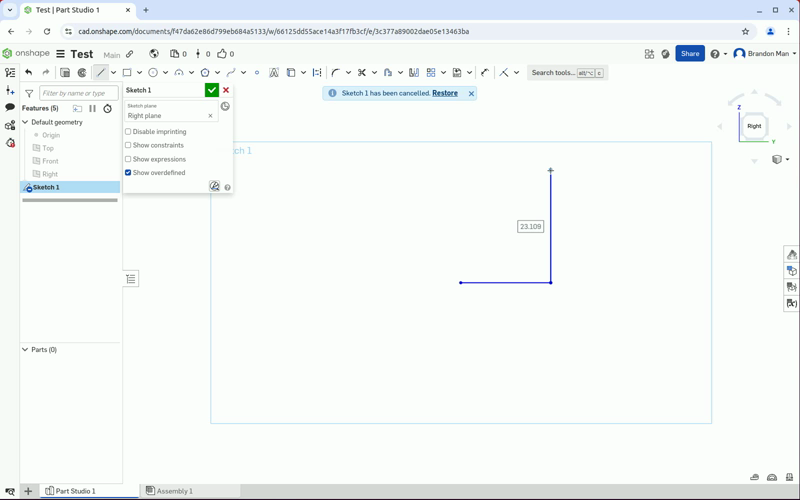
mouse_move(580, 170)
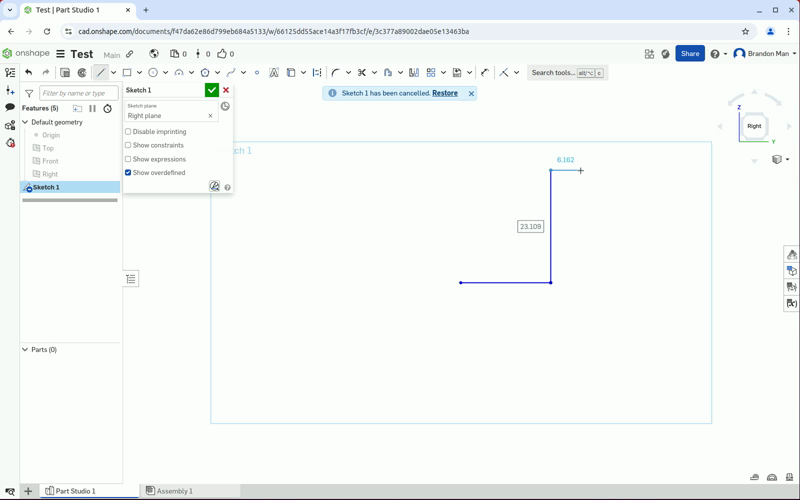
mouse_move(528, 170)
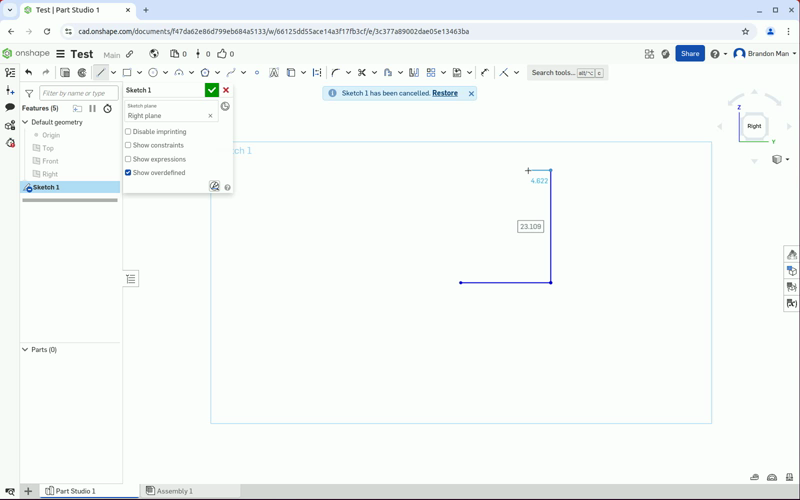
click(528, 170)
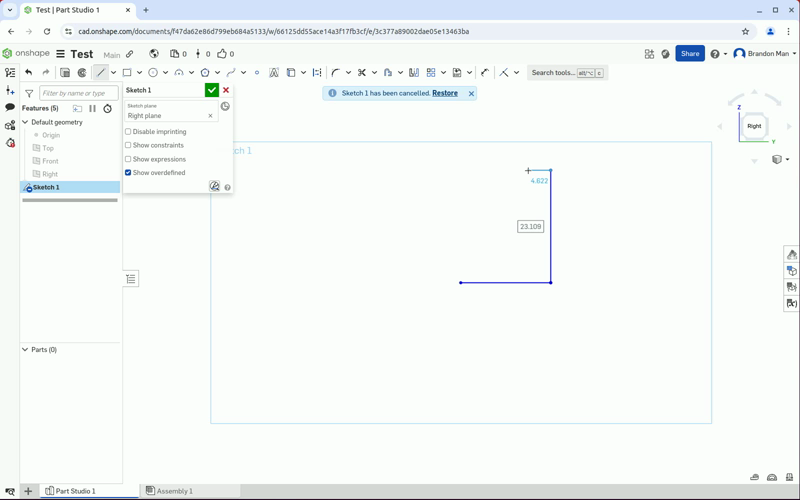
key_up(shift)
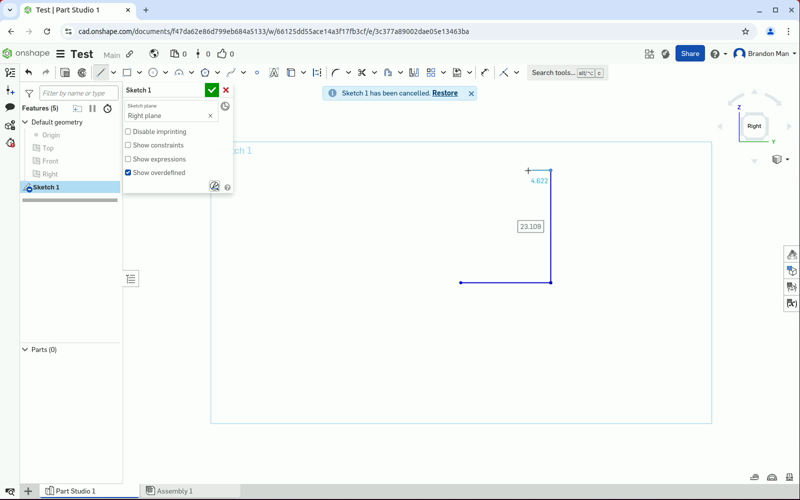
key_down(shift)
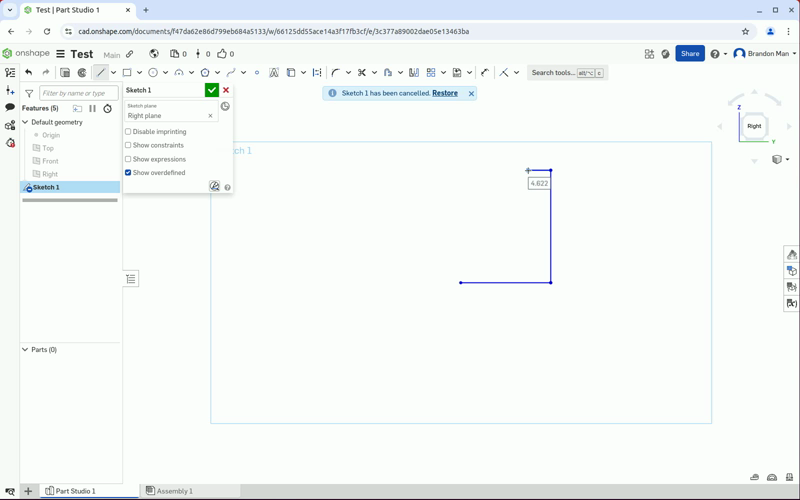
mouse_move(460, 260)
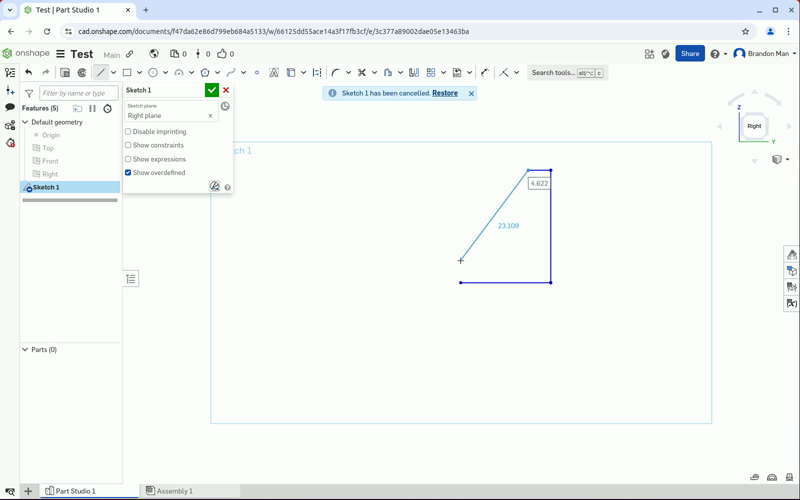
click(460, 260)
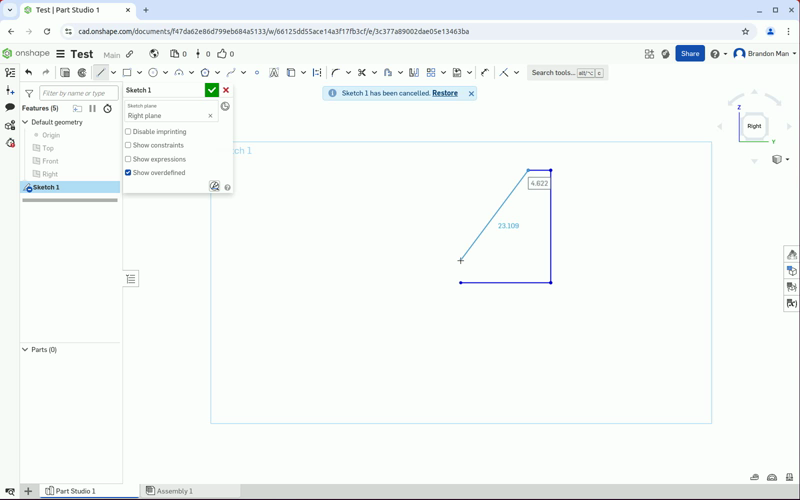
key_up(shift)
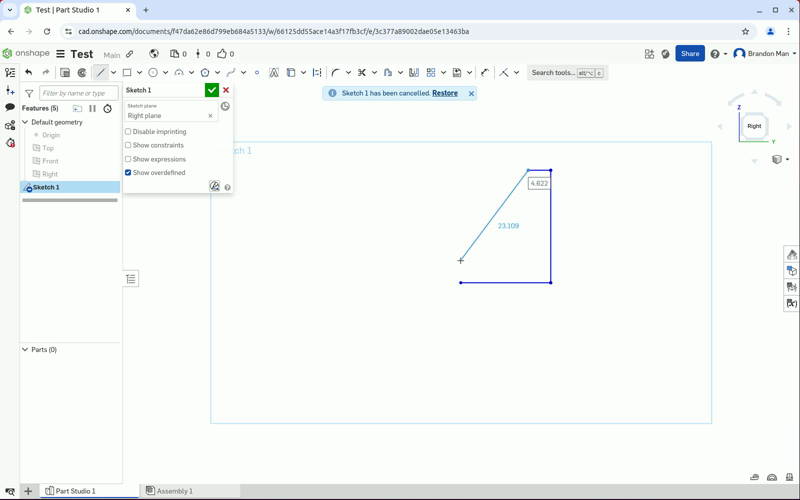
mouse_move(490, 260)
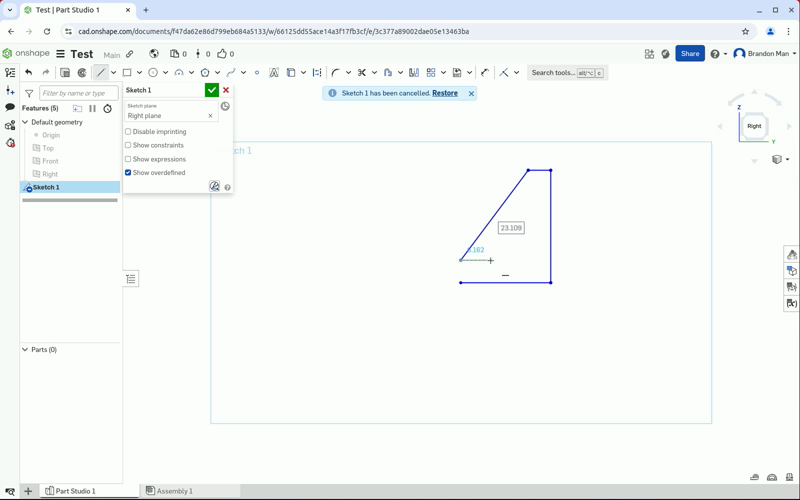
key_down(shift)
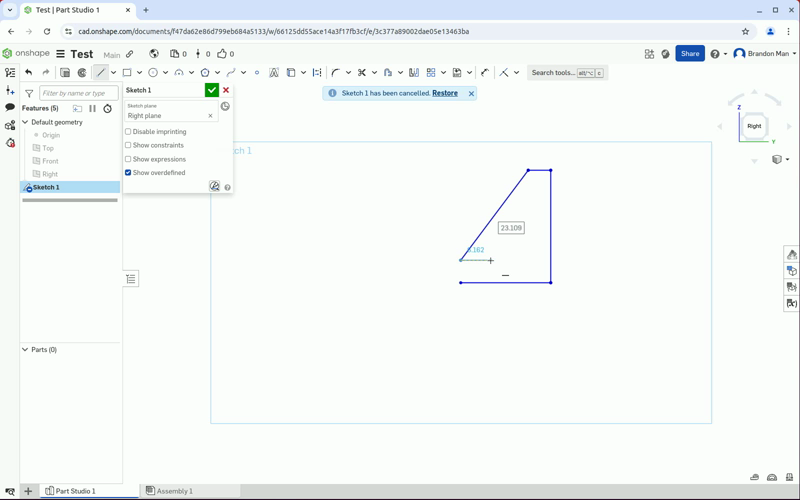
mouse_move(460, 282)
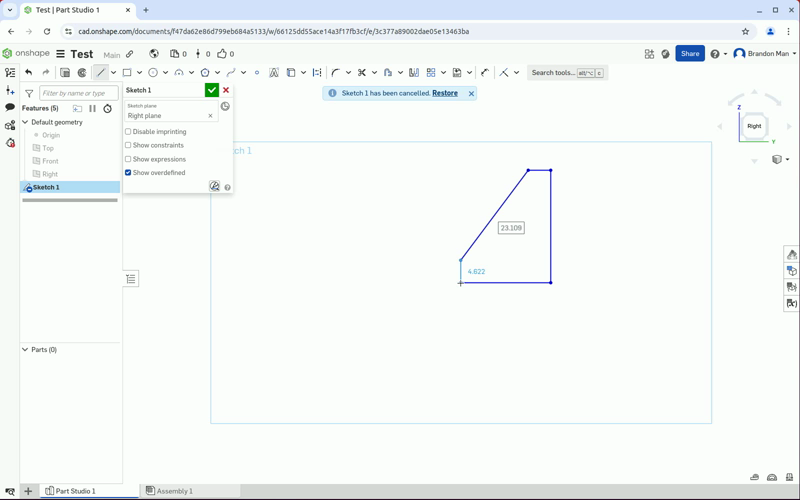
key_up(shift)
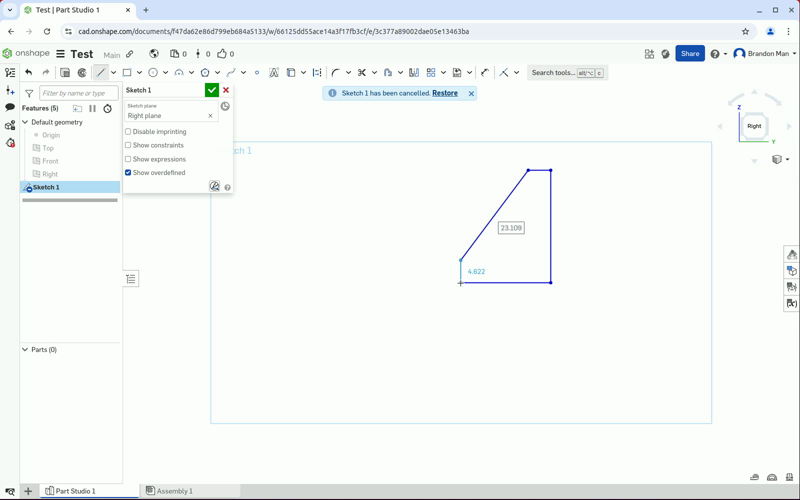
click(460, 282)
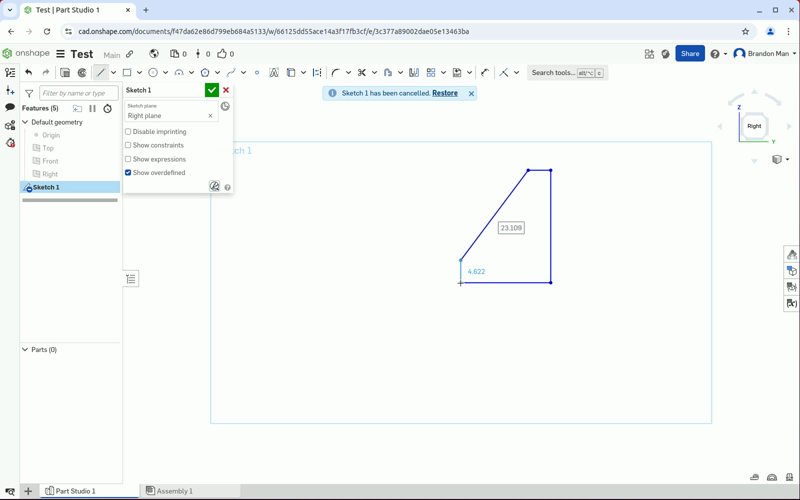
key(esc)
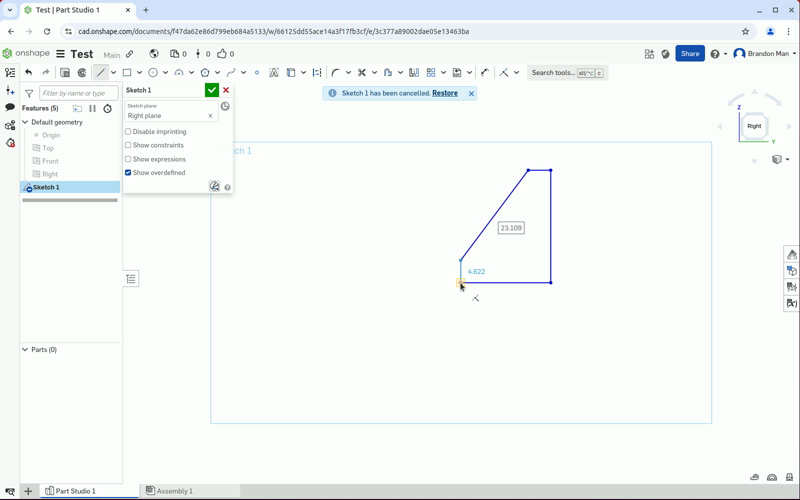
mouse_move(524, 271)
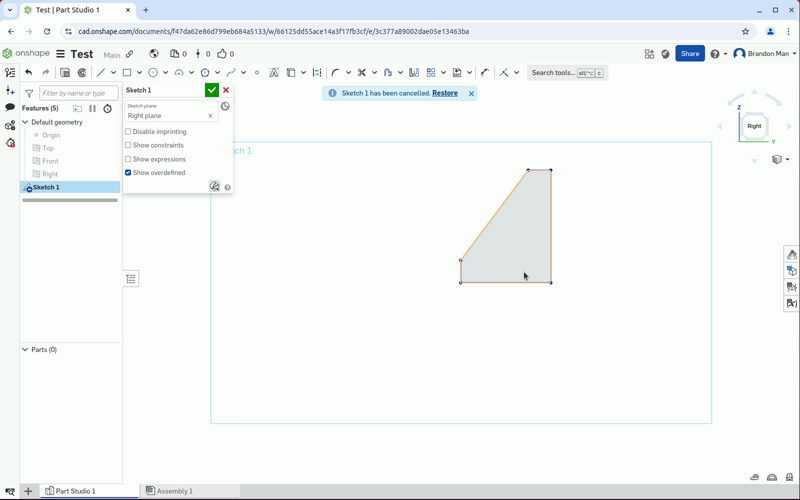
click(524, 271)
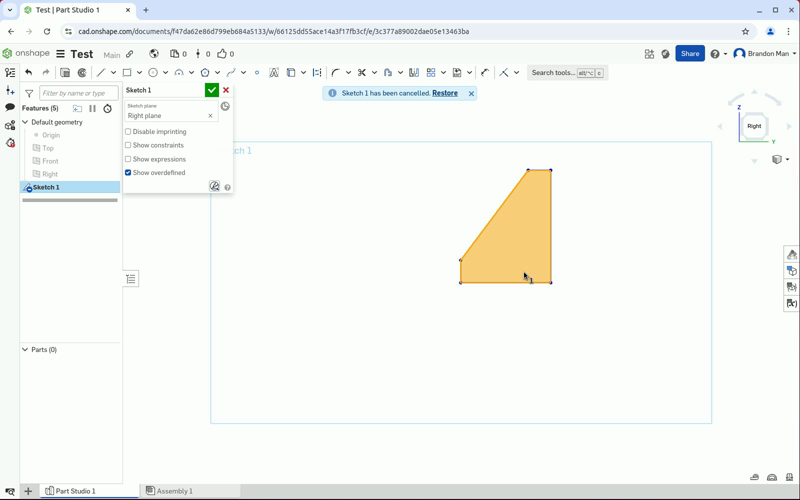
mouse_move(73, 352)
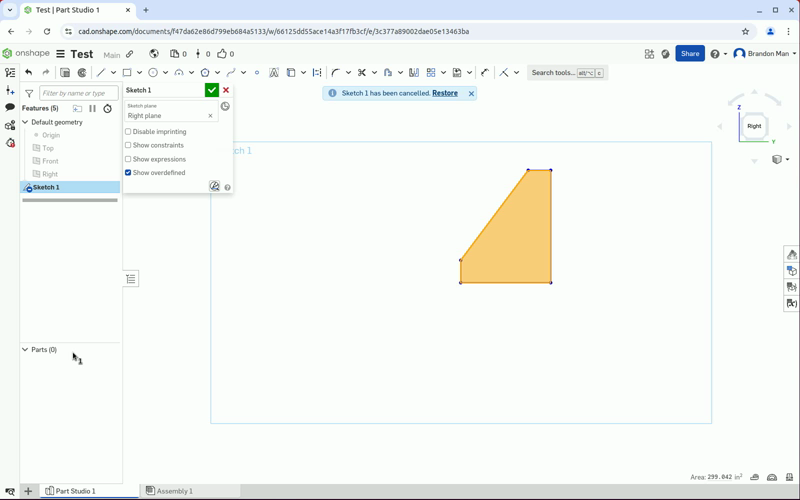
key(shift+y)
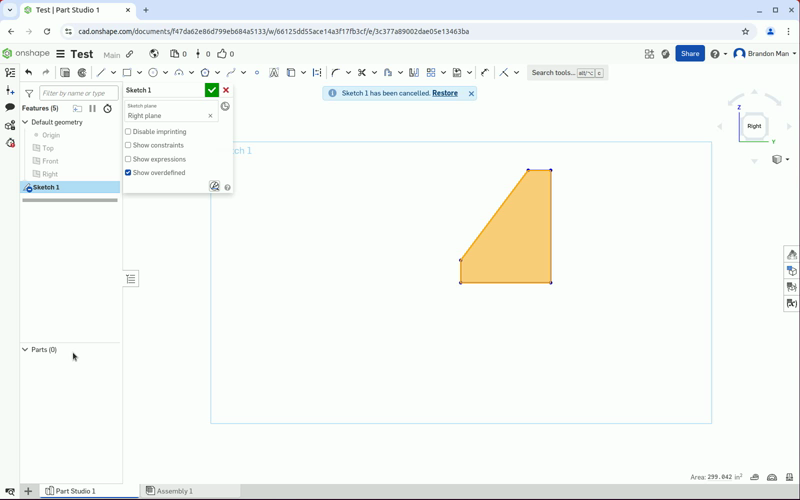
key(shift+e)
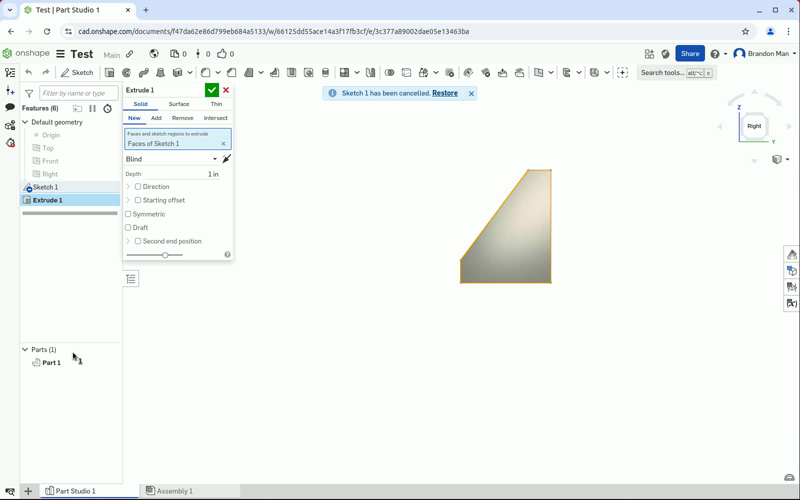
mouse_move(143, 106)
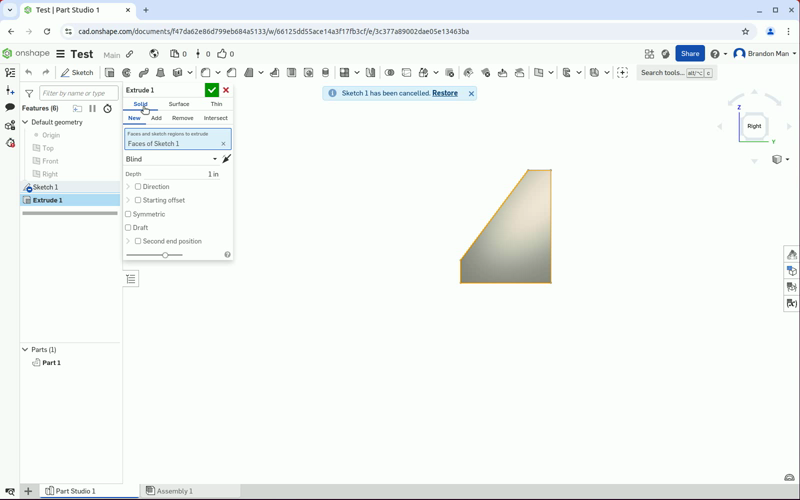
click(143, 106)
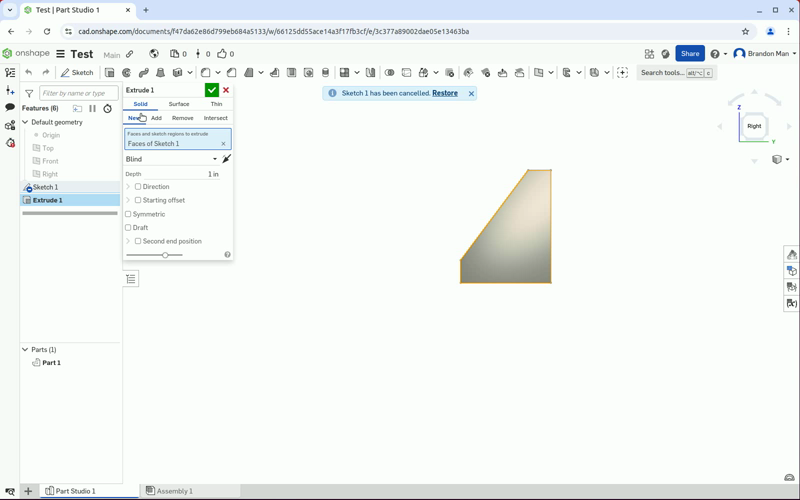
mouse_move(137, 120)
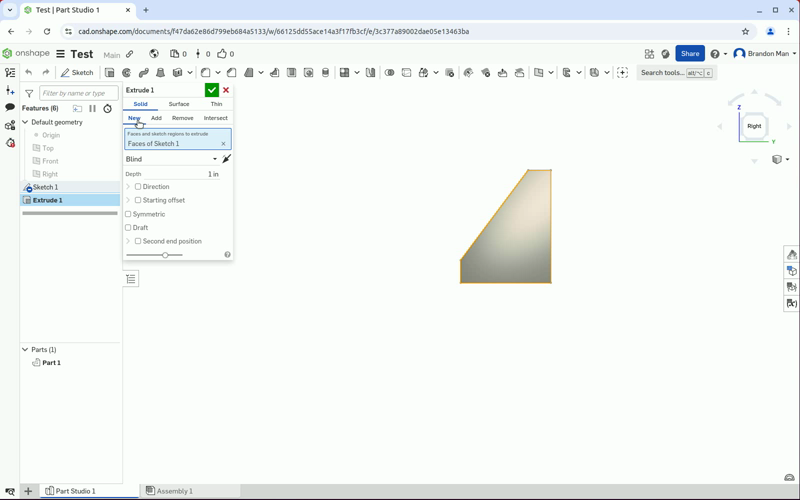
click(137, 120)
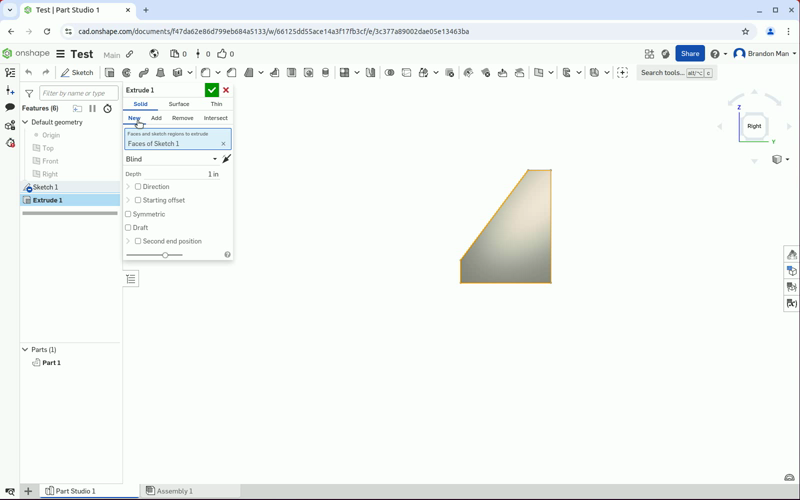
key(tab, 4)
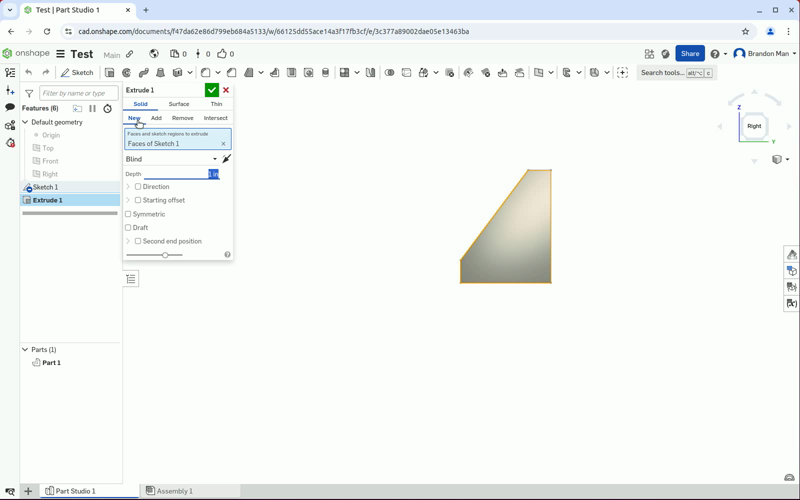
text(18.535)
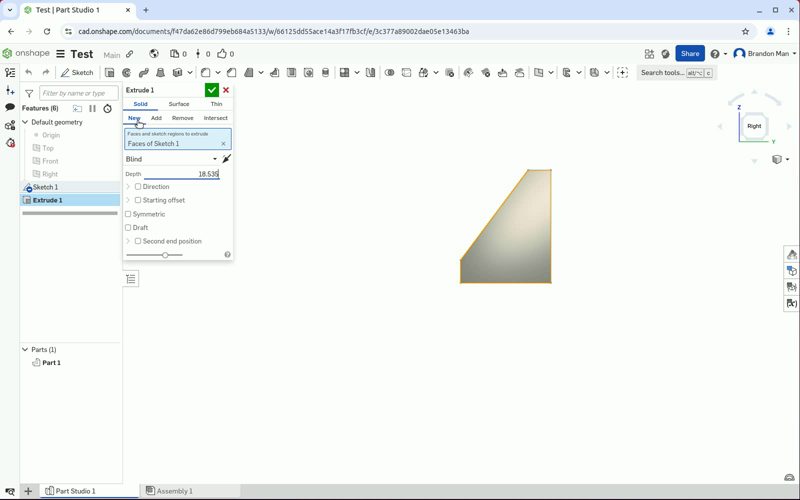
key(enter)
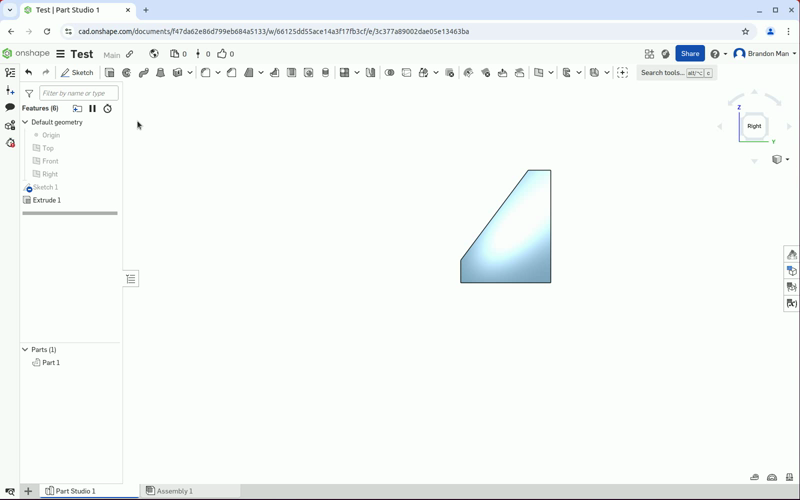
key(shift+h)
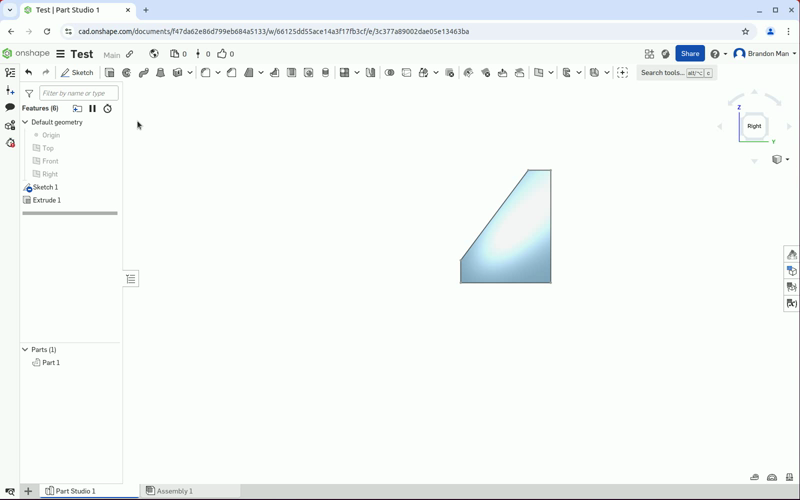
key(shift+h)
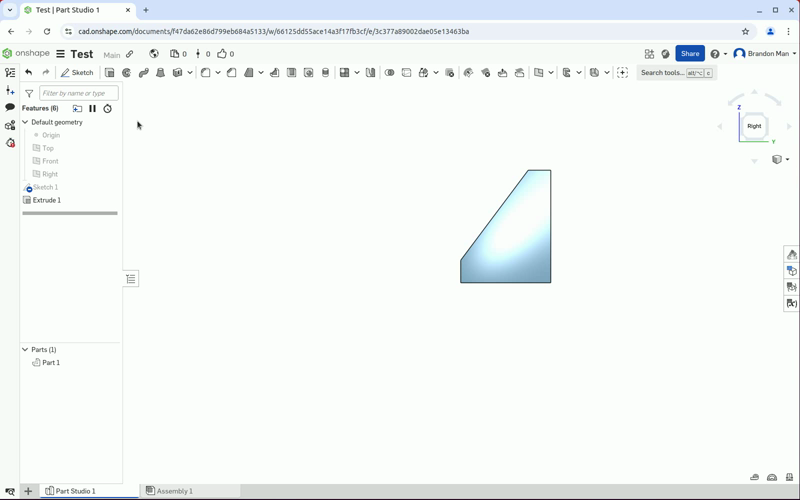
mouse_move(73, 189)
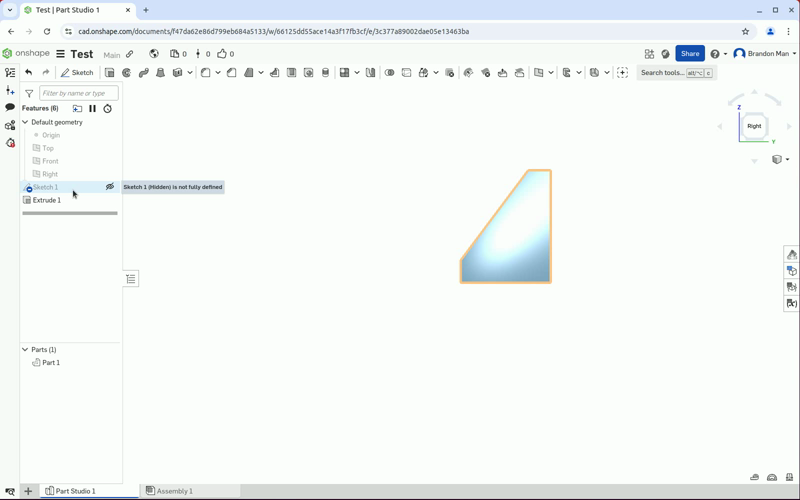
click(73, 189)
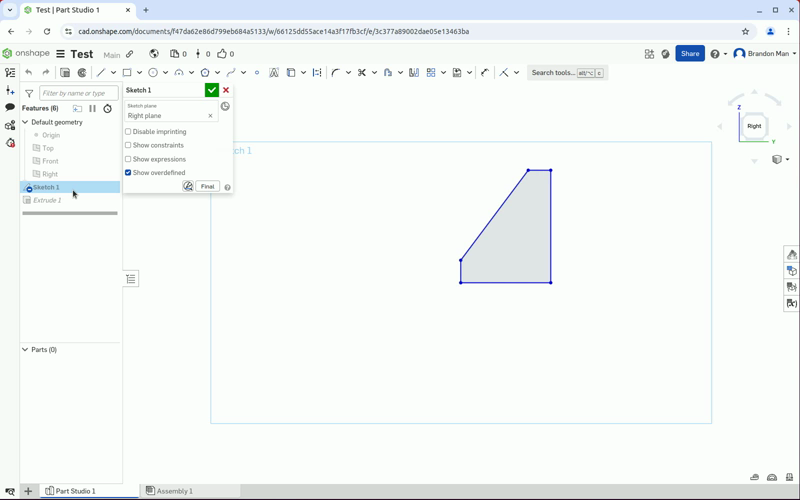
mouse_move(229, 92)
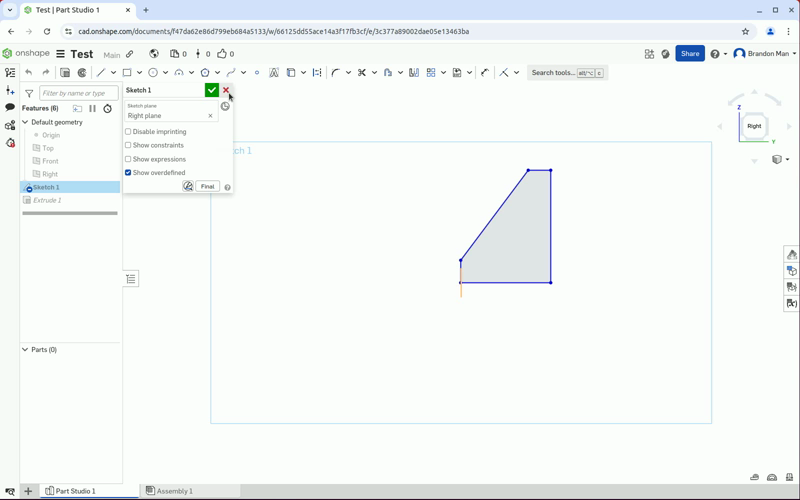
click(229, 92)
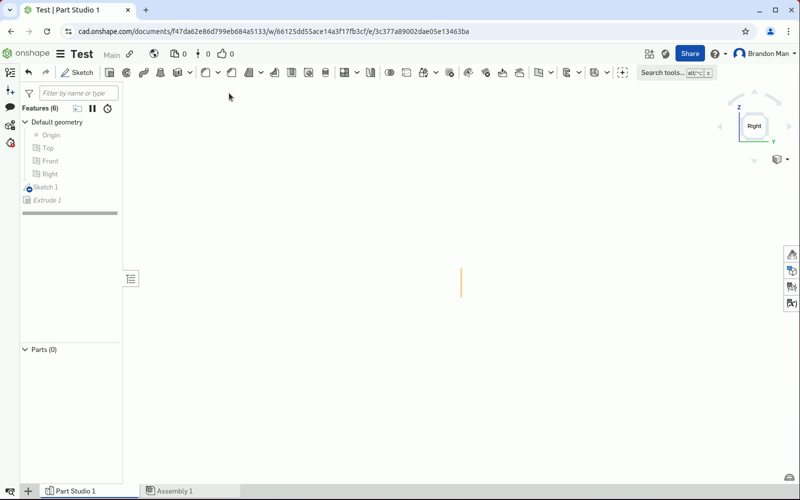
mouse_move(73, 352)
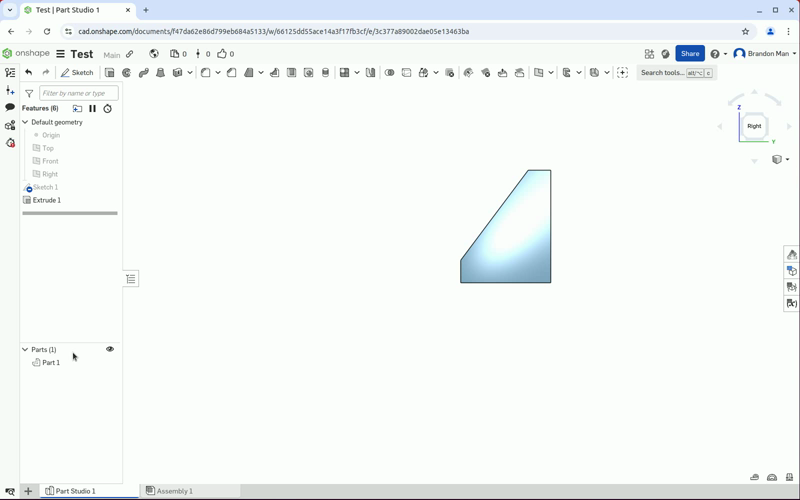
key(y)
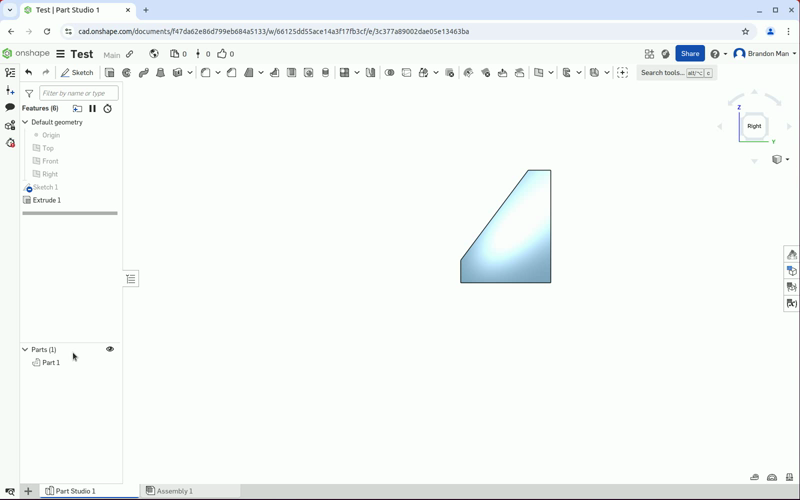
key(shift+p)
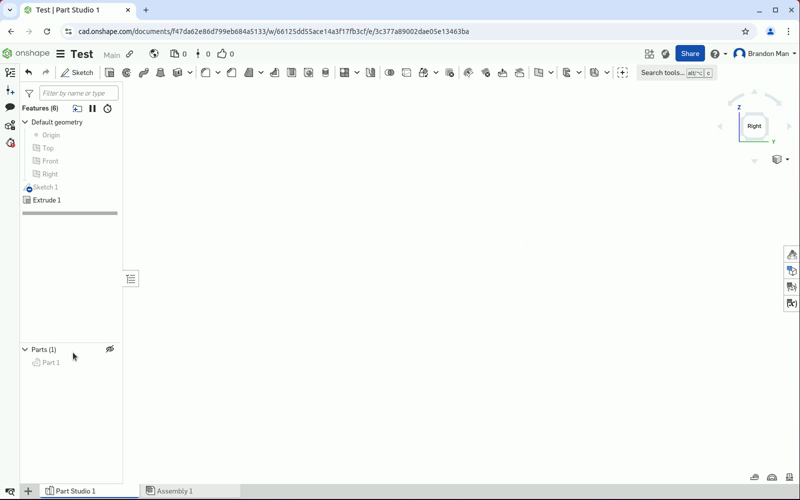
key(space)
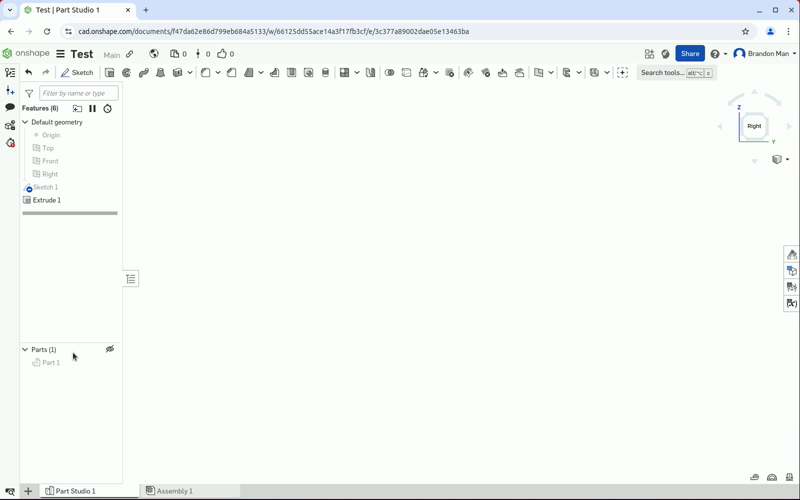
key_down(shift)
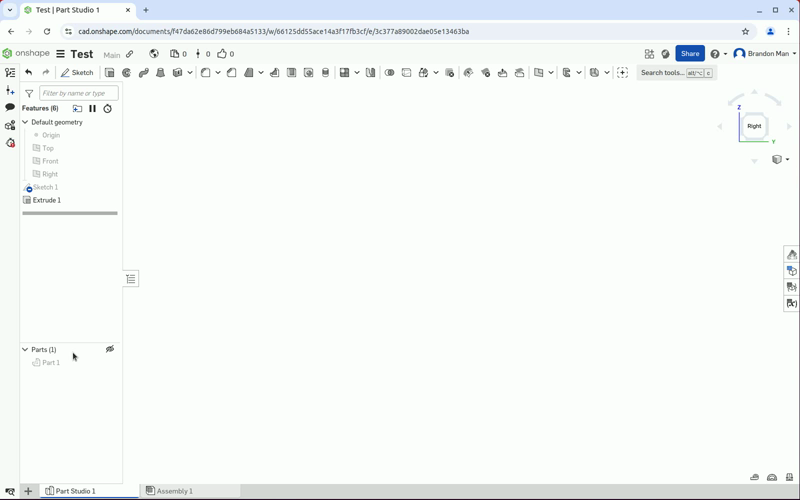
key(right)
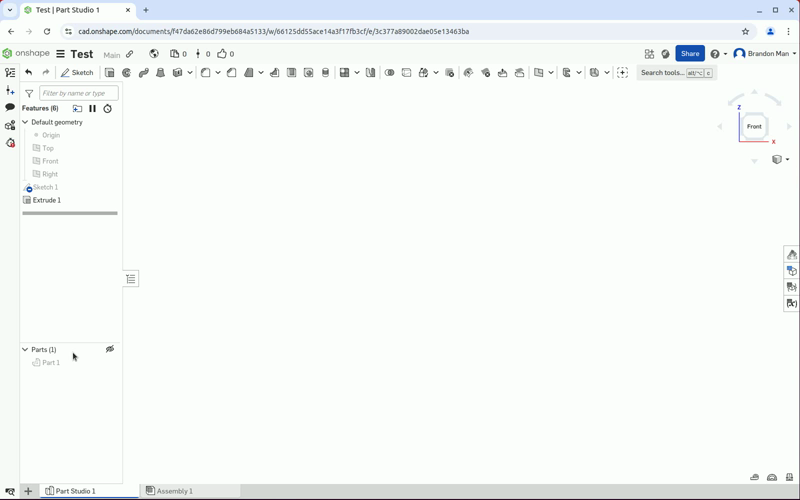
key_up(shift)
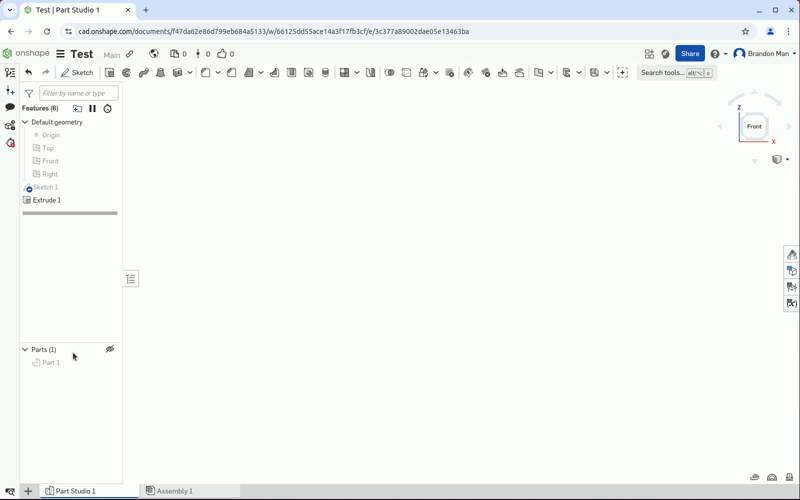
mouse_move(73, 352)
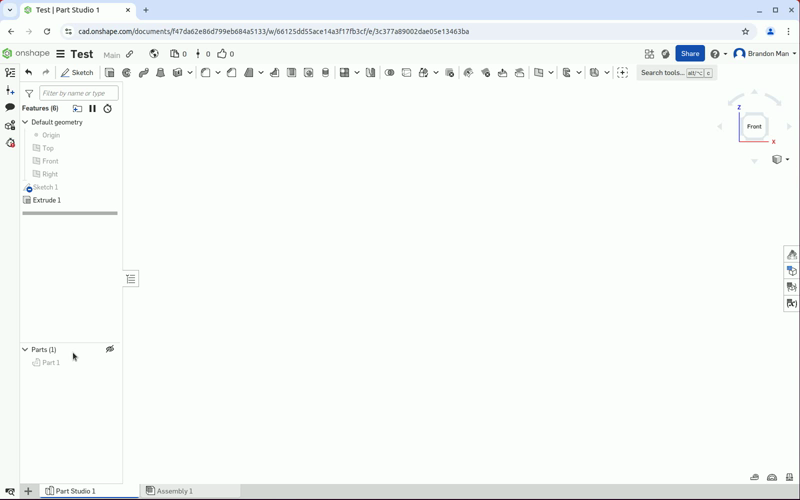
key(shift+y)
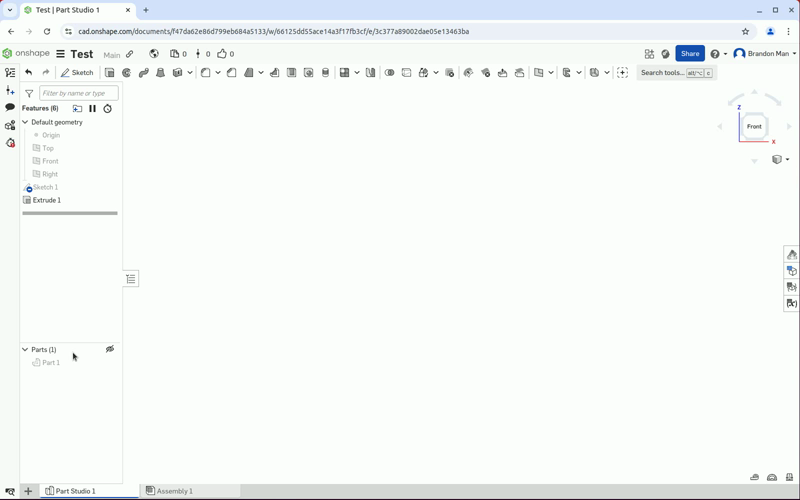
key(shift+s)
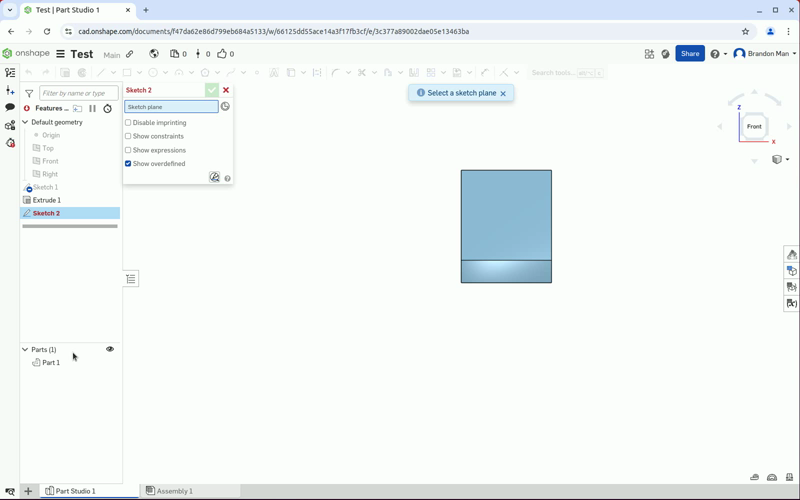
mouse_move(73, 163)
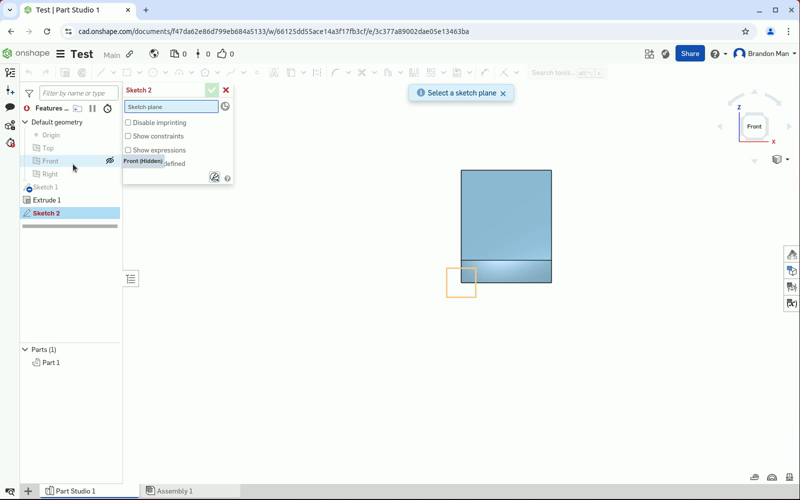
click(73, 163)
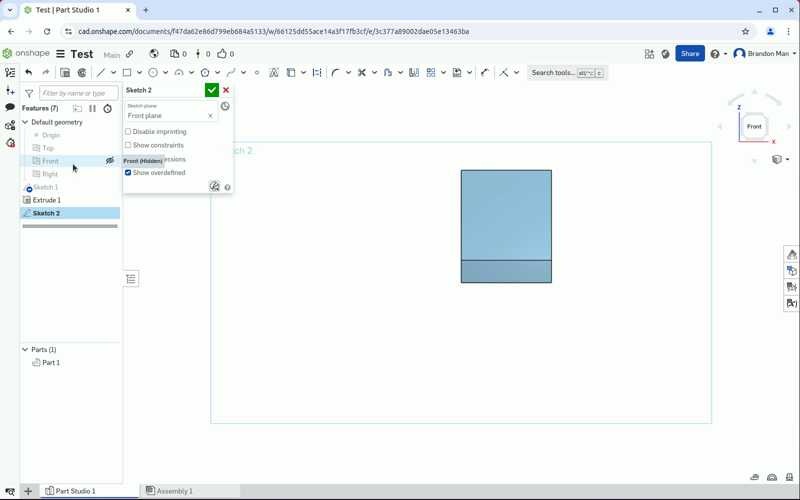
mouse_move(73, 352)
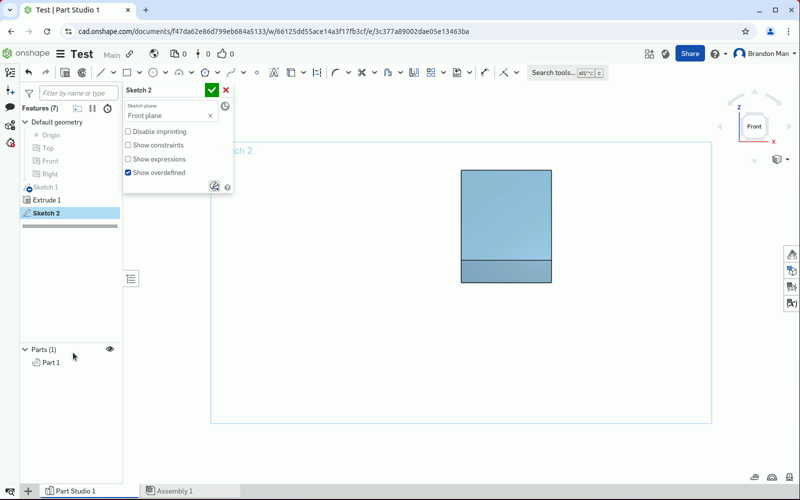
key(y)
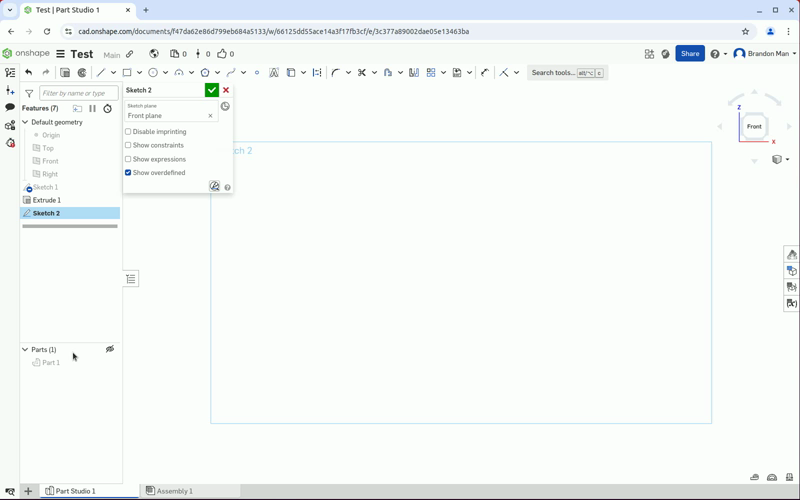
key(l)
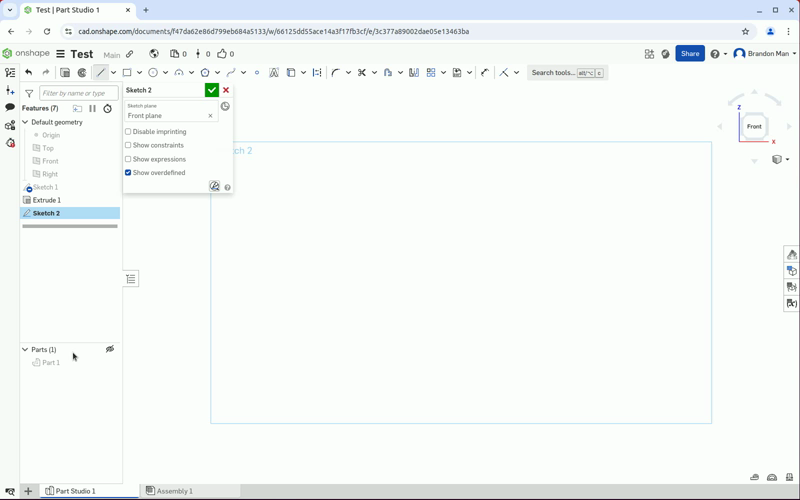
key_down(shift)
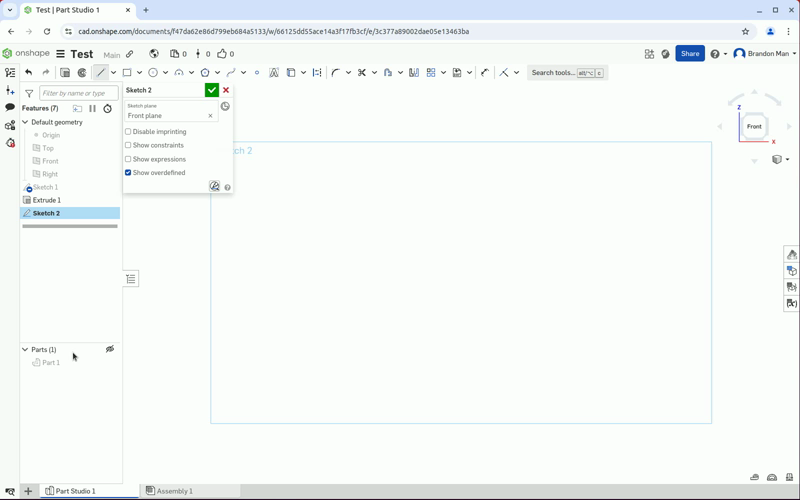
mouse_move(416, 282)
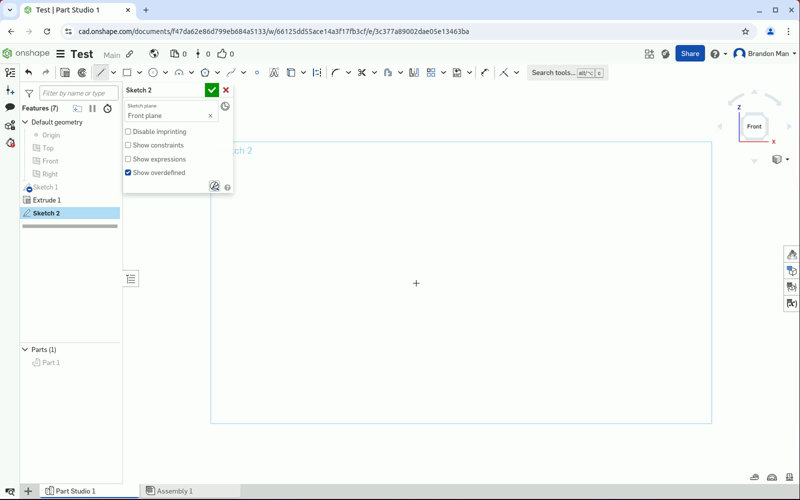
click(416, 282)
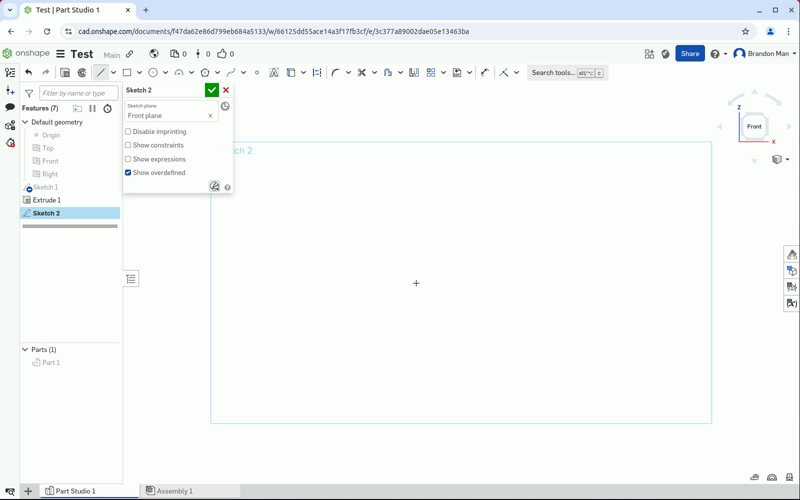
key_up(shift)
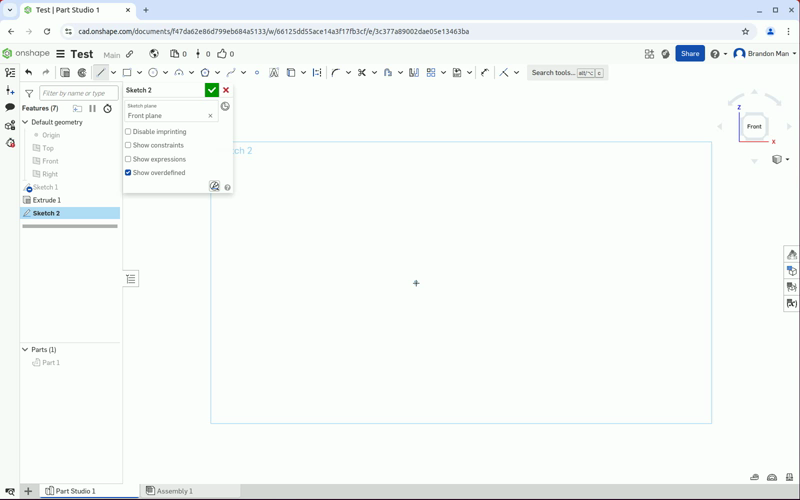
key_down(shift)
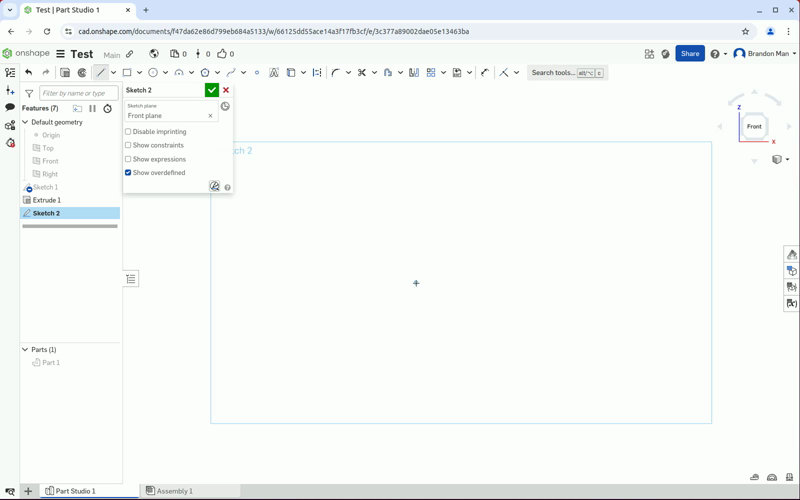
mouse_move(446, 282)
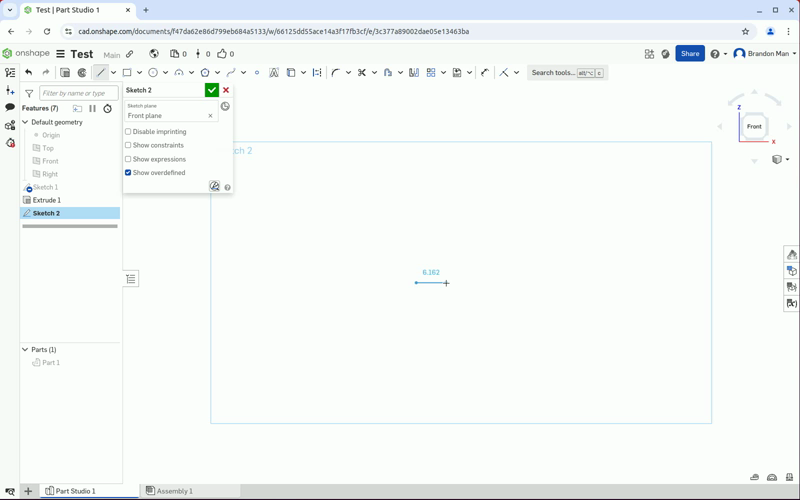
mouse_move(461, 282)
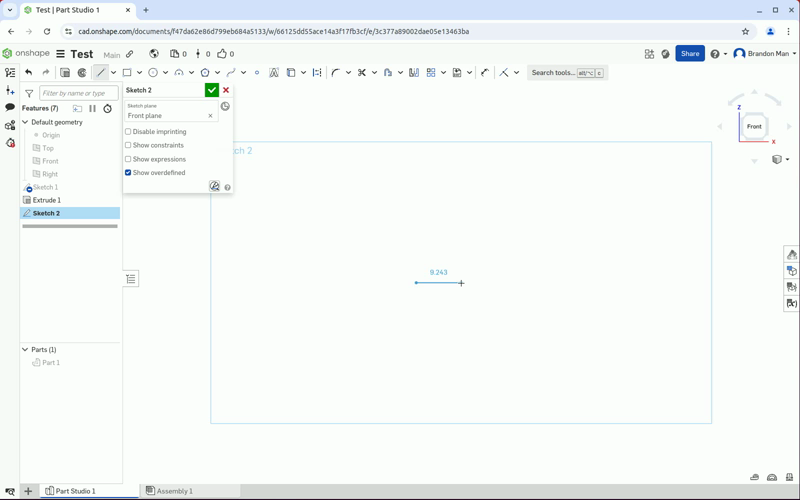
click(461, 282)
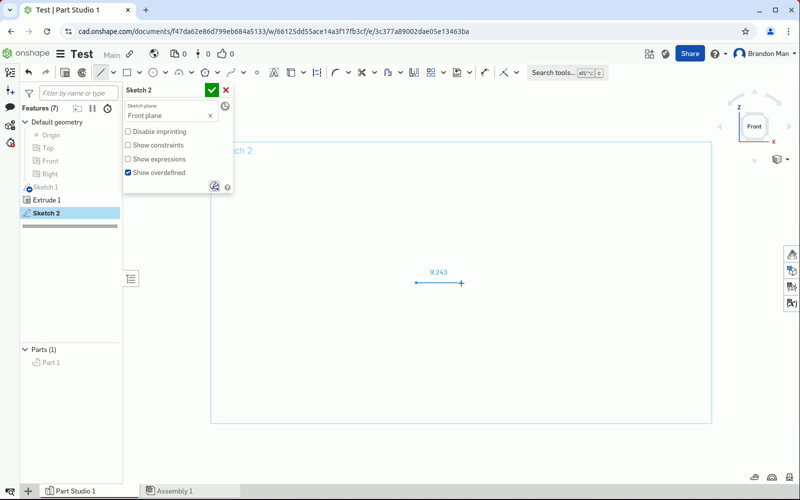
key_up(shift)
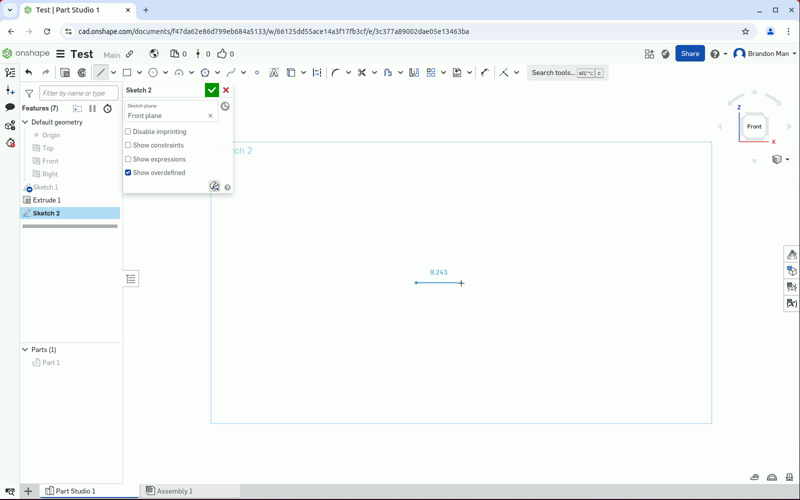
key_down(shift)
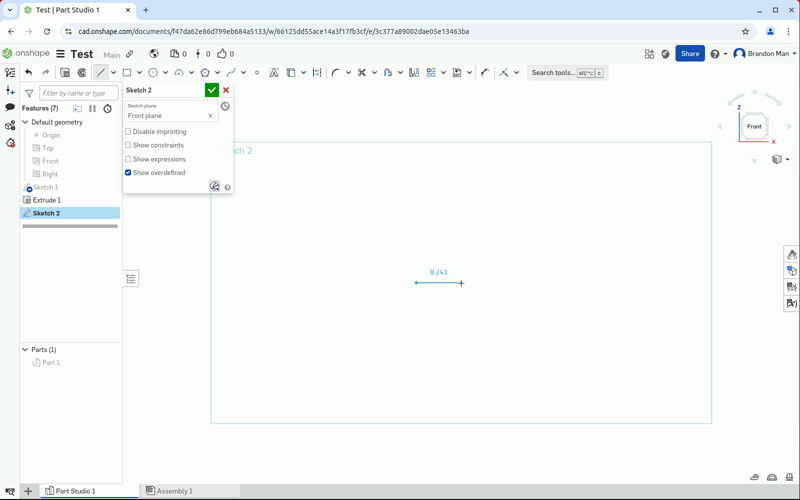
mouse_move(461, 170)
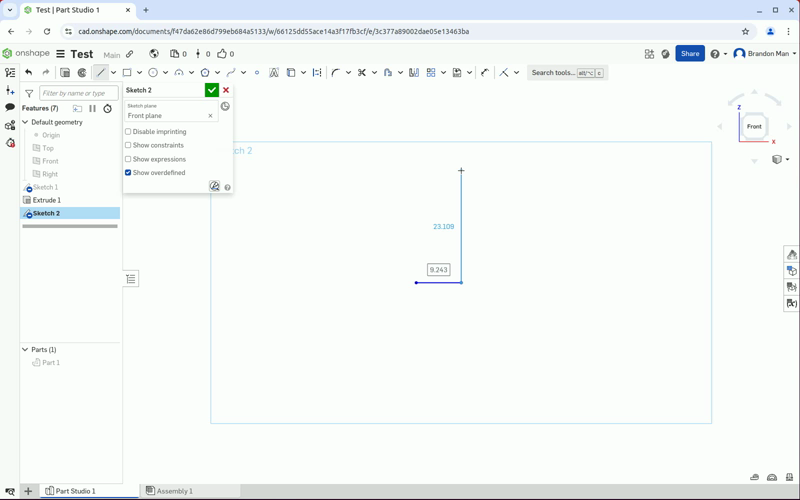
click(461, 170)
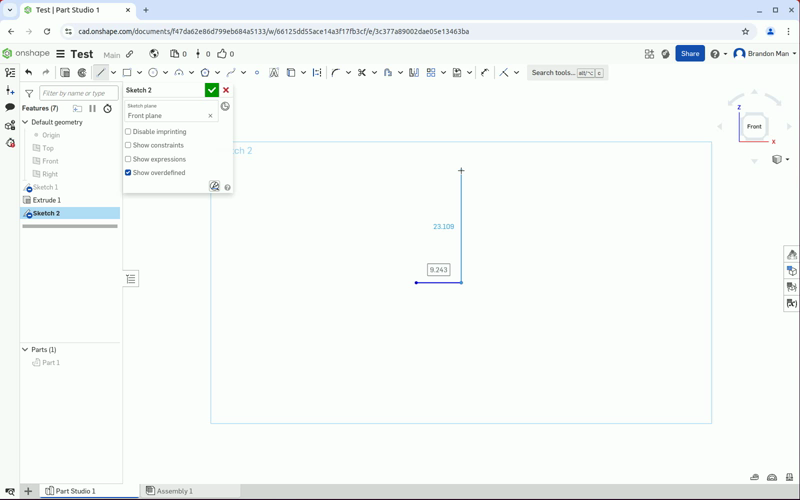
key_up(shift)
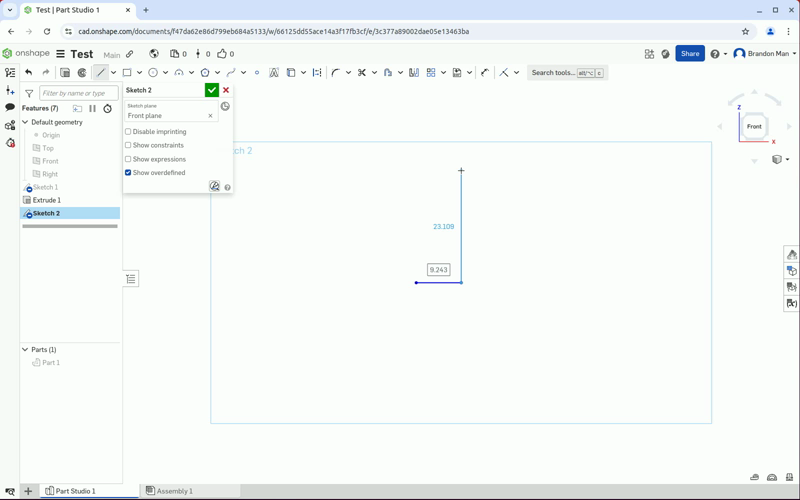
key_down(shift)
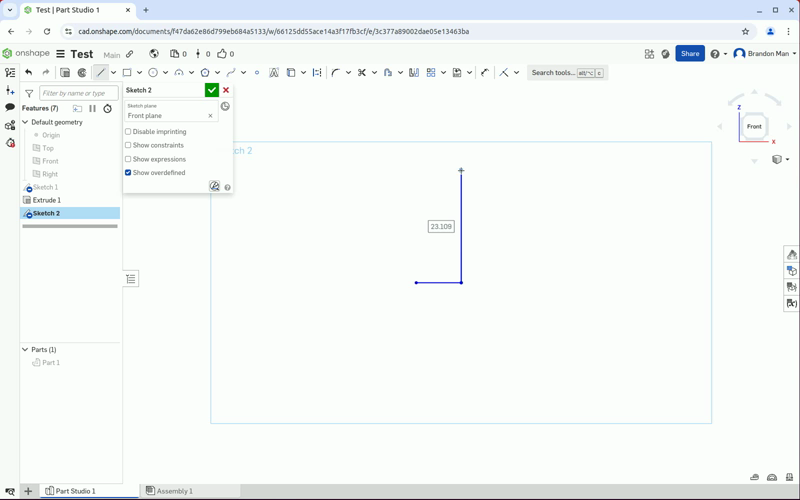
mouse_move(491, 170)
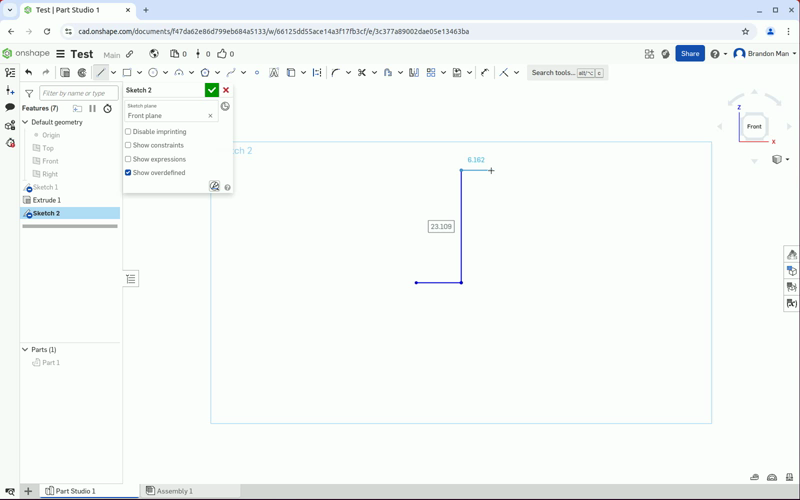
mouse_move(416, 170)
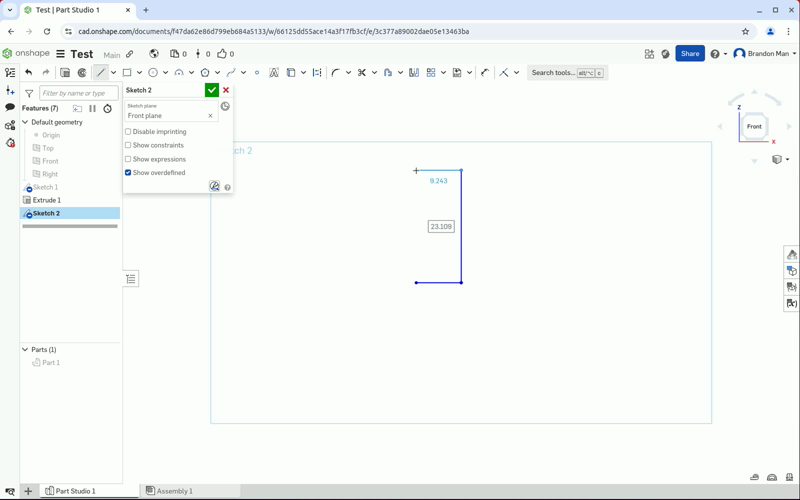
click(416, 170)
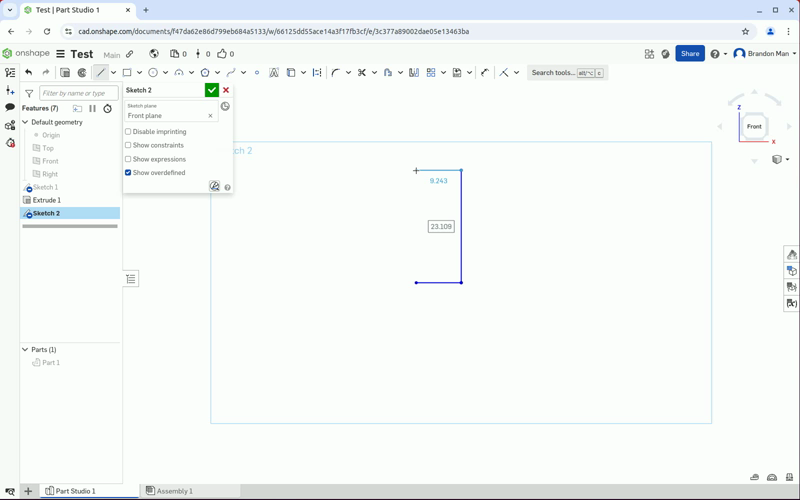
key_up(shift)
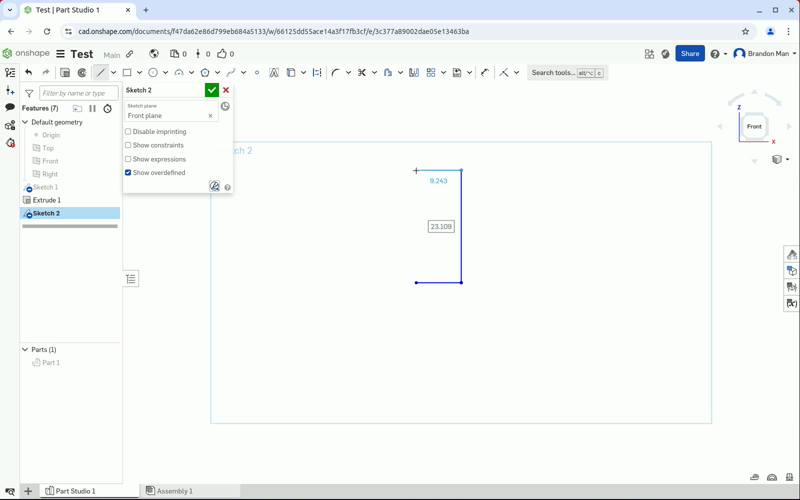
key_down(shift)
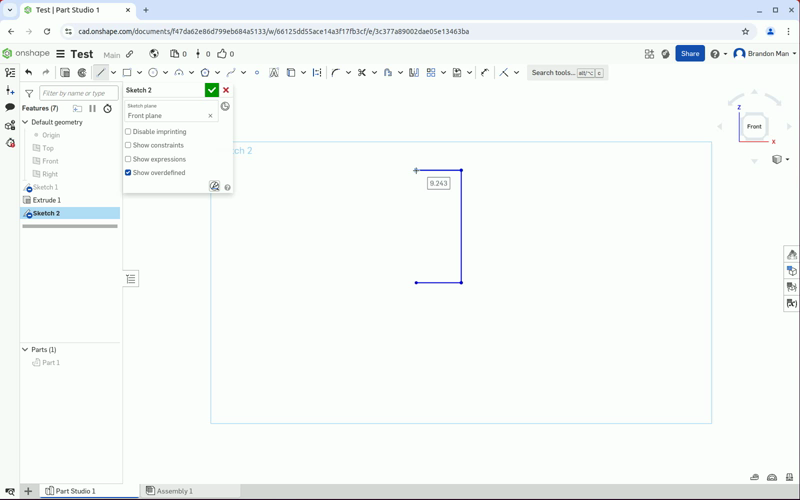
mouse_move(416, 282)
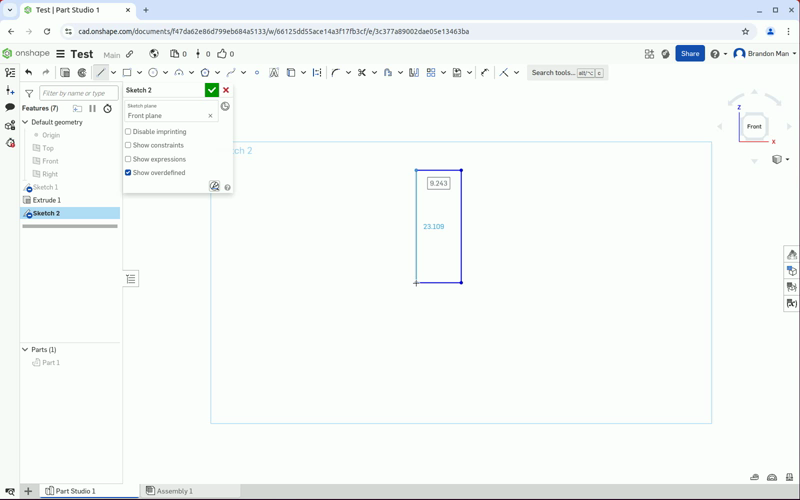
key_up(shift)
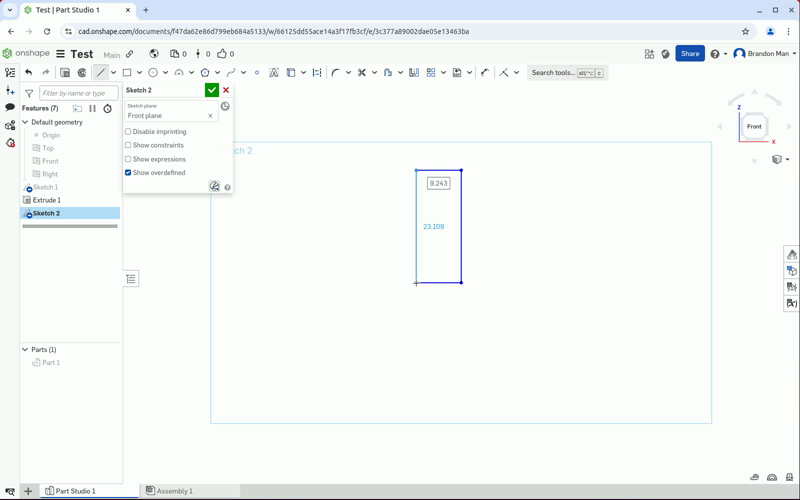
click(416, 282)
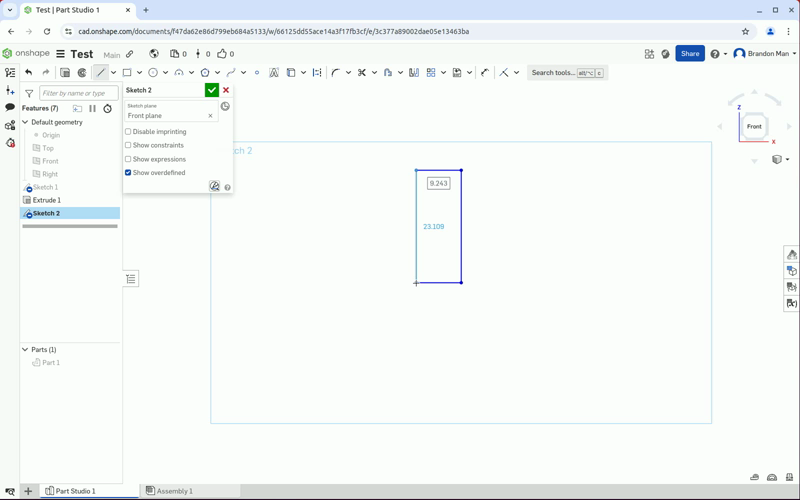
key(esc)
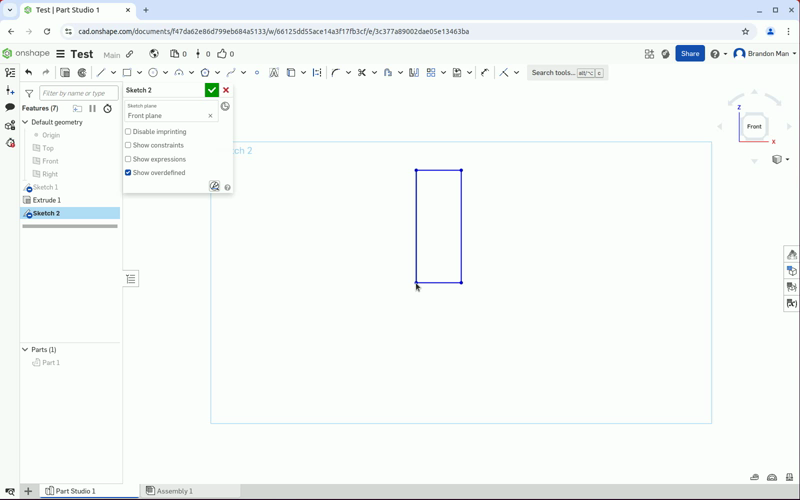
mouse_move(424, 234)
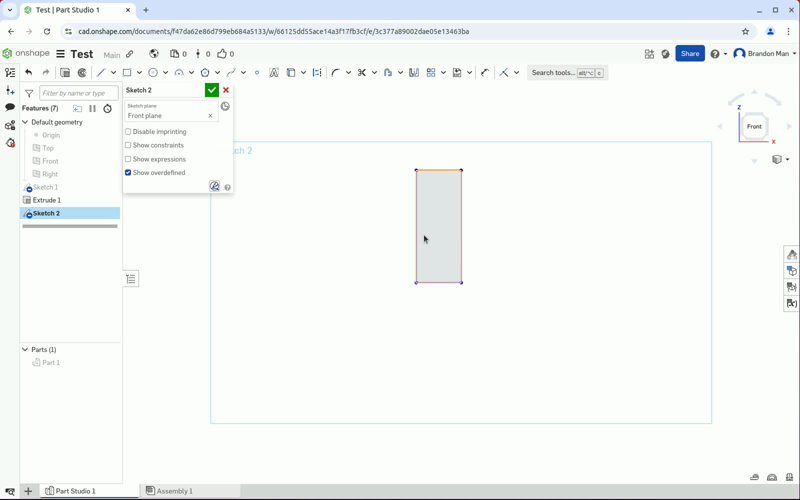
click(424, 234)
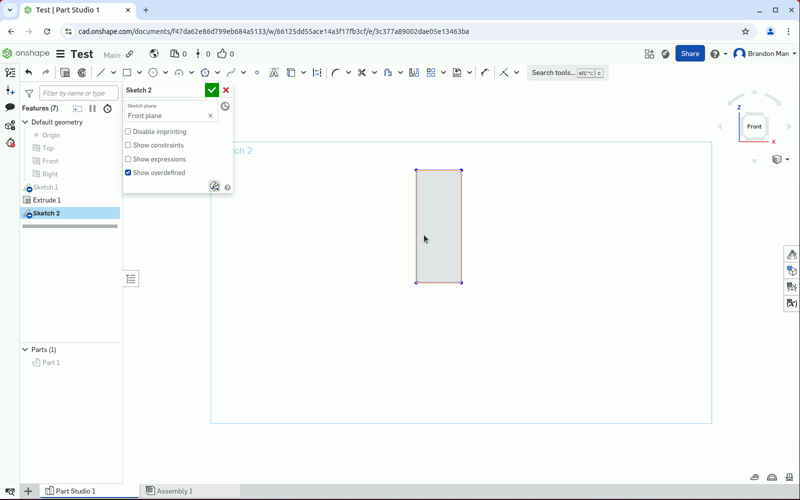
mouse_move(73, 352)
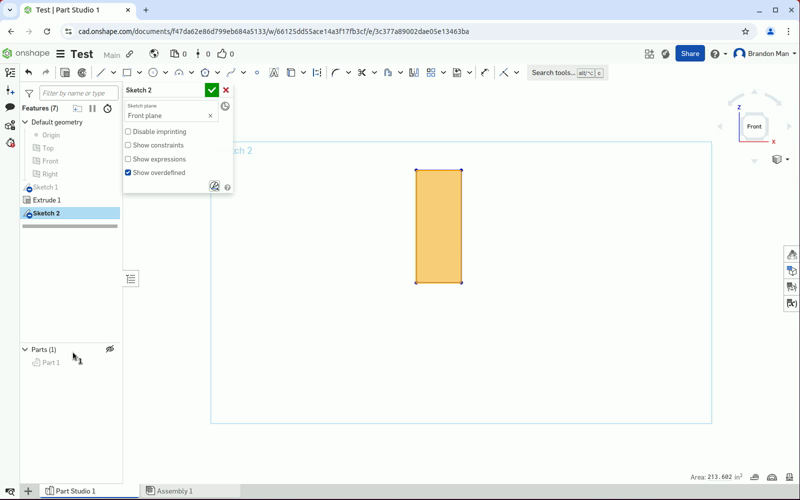
key(shift+y)
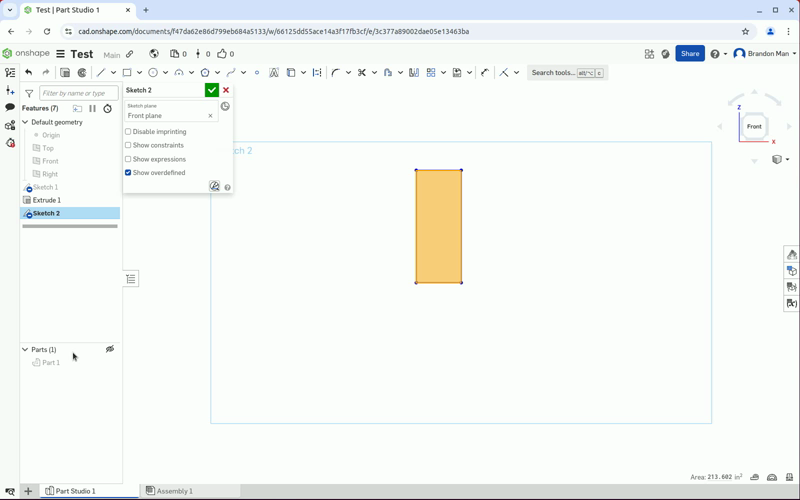
key(shift+e)
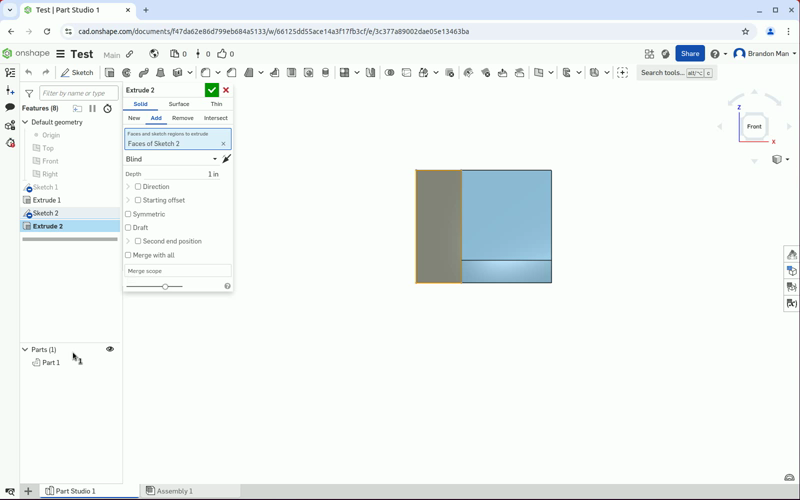
mouse_move(143, 106)
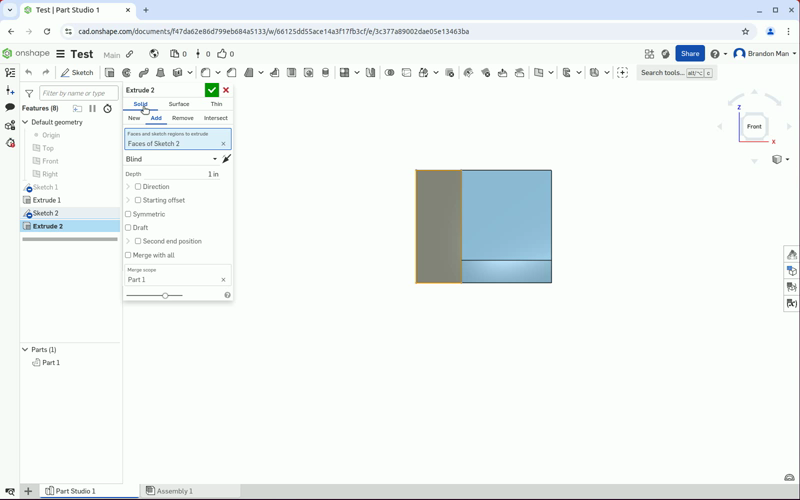
click(143, 106)
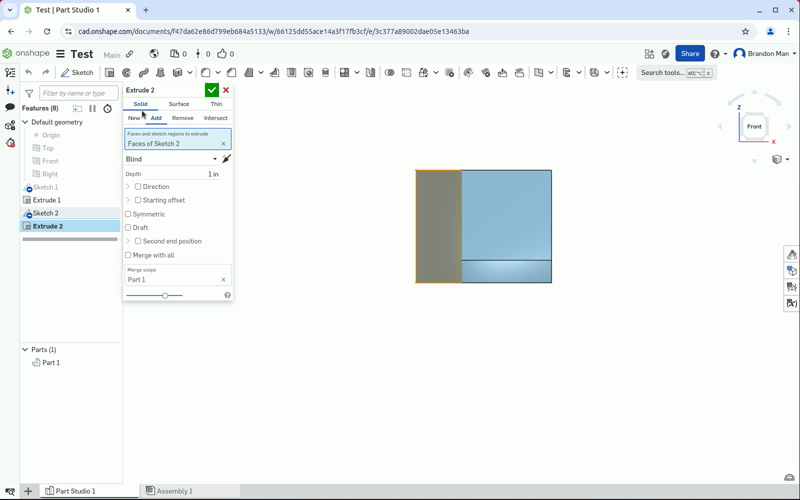
mouse_move(137, 120)
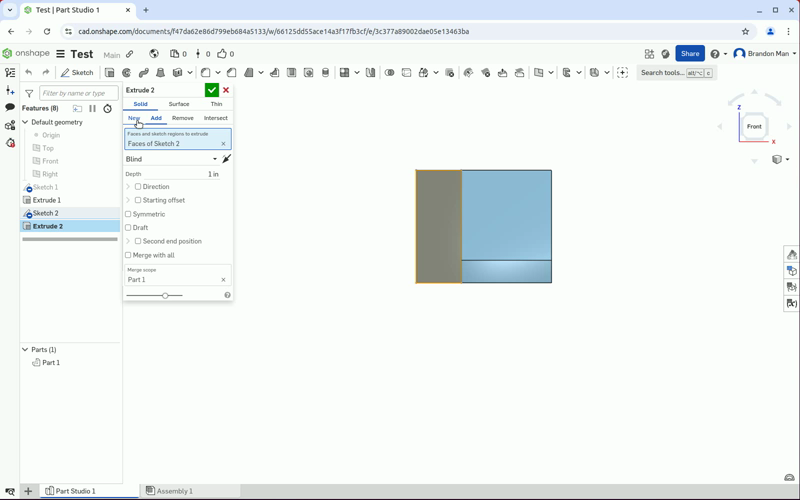
click(137, 120)
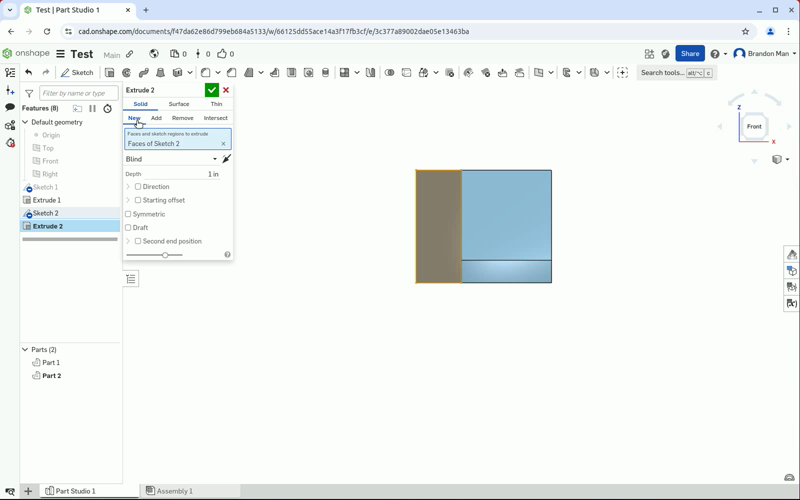
key(tab, 4)
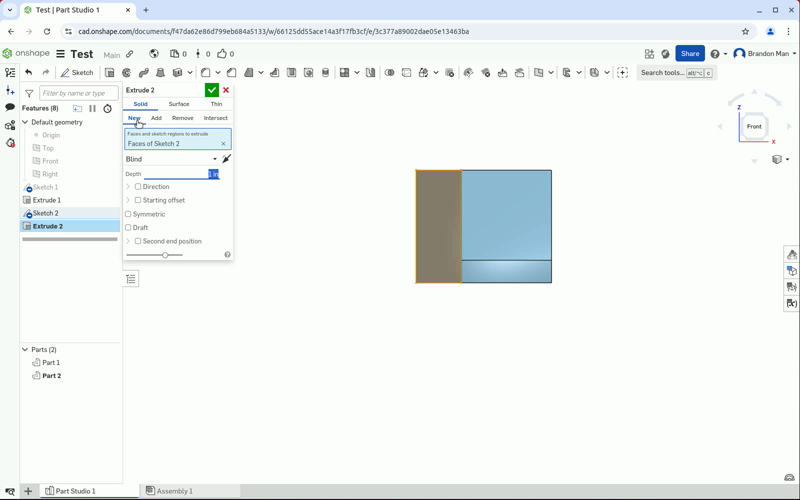
text(-18.535)
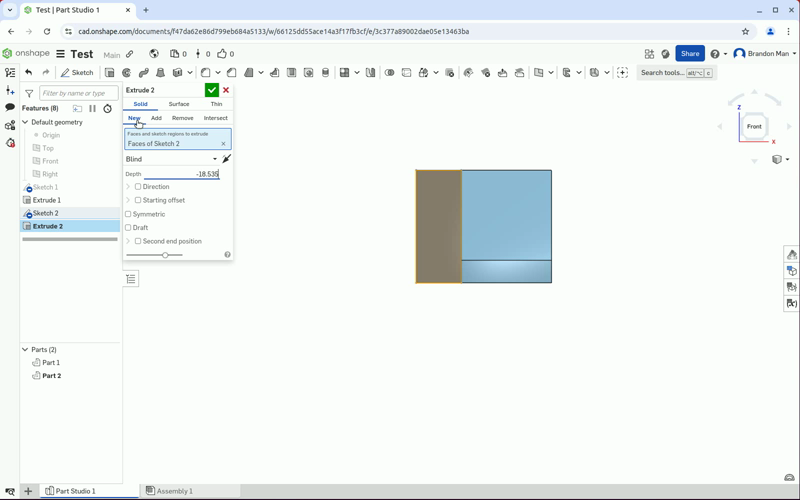
key(enter)
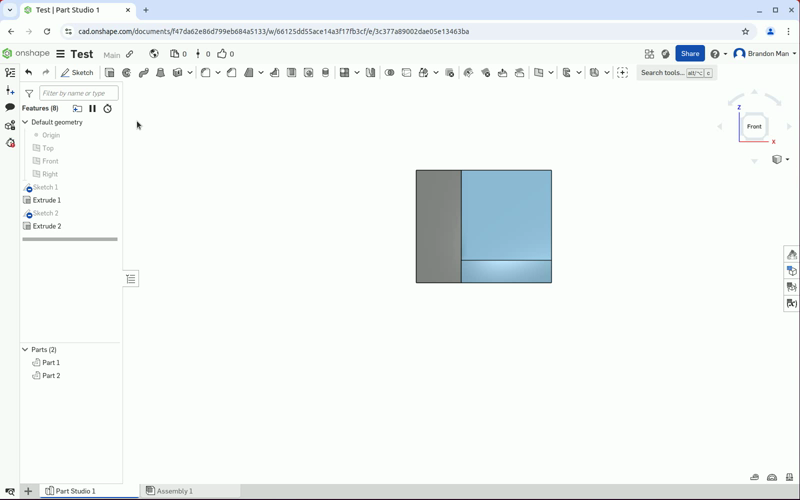
key(shift+h)
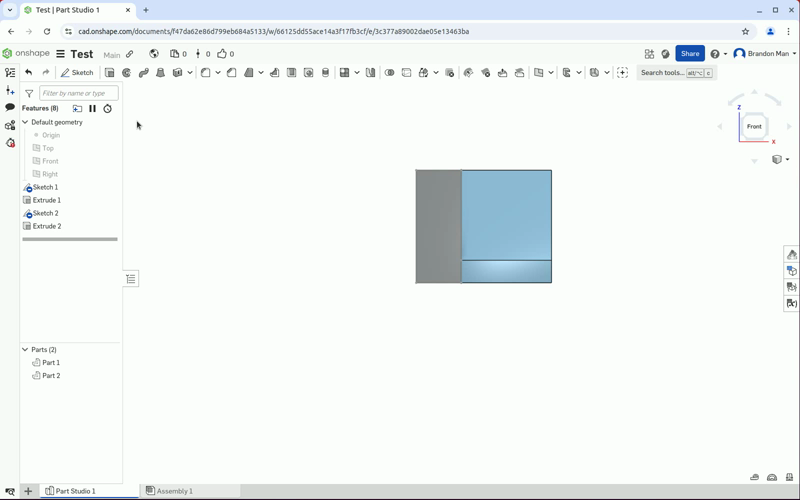
key(shift+h)
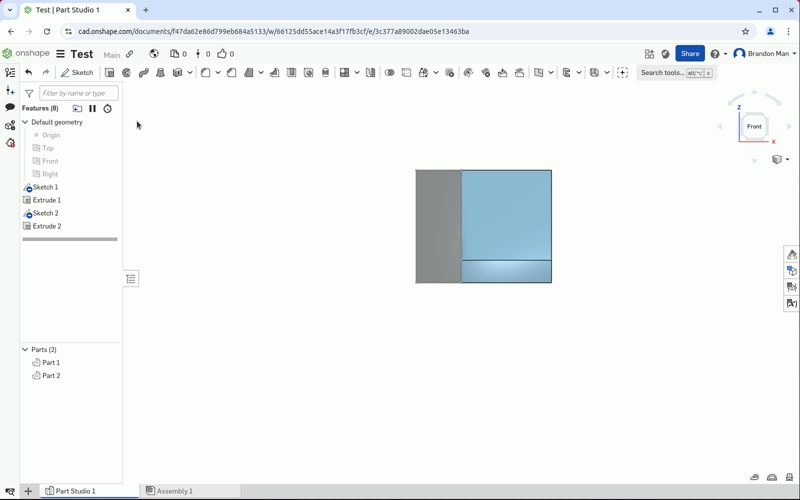
key(shift+7)
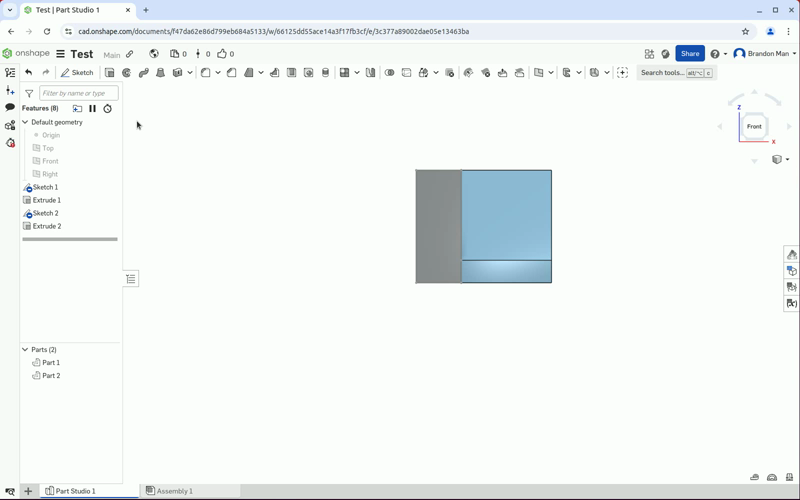
key(left, 2)
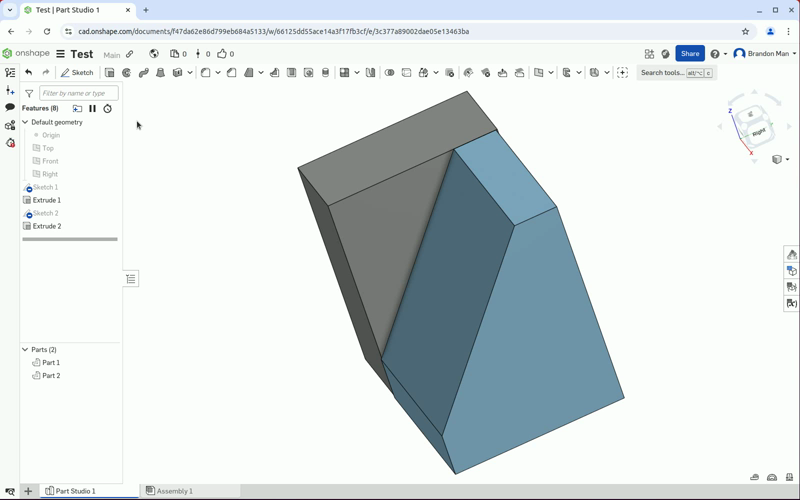
key(down, 2)
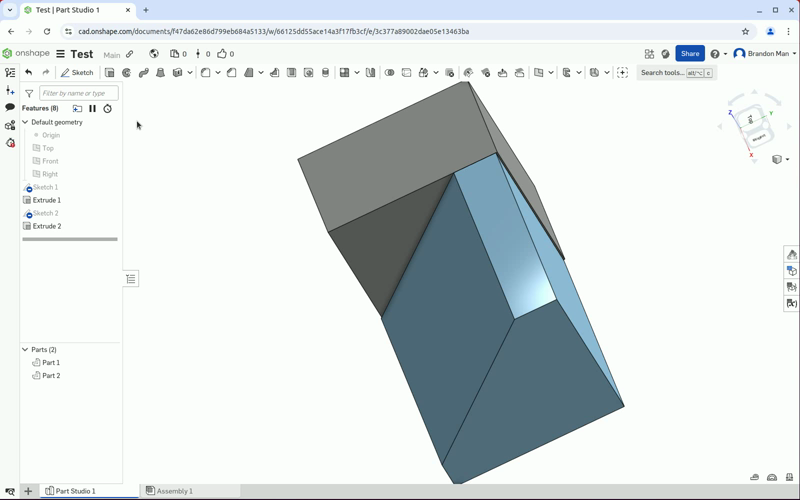
key(up, 2)
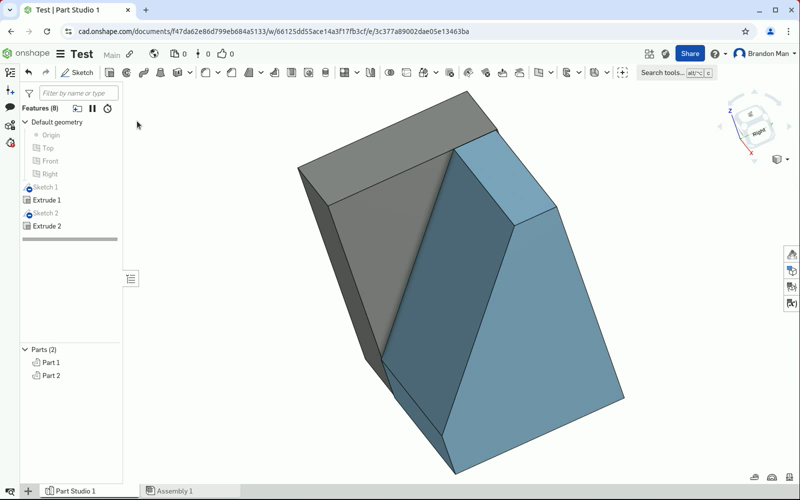
key(right, 2)
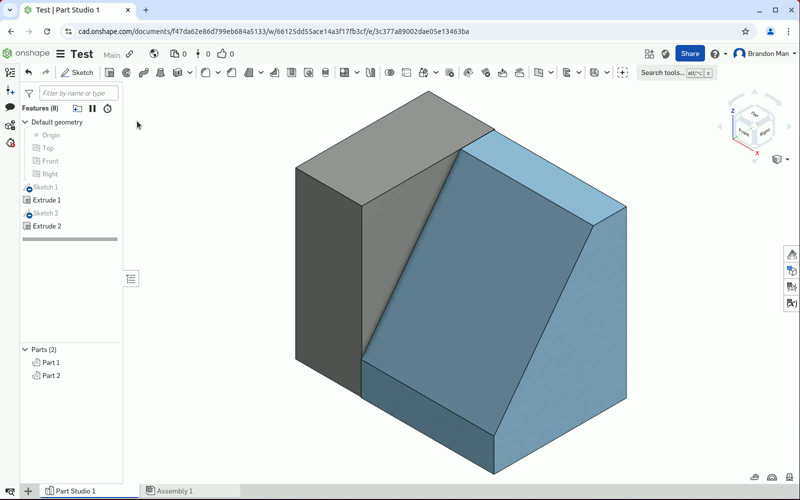
mouse_move(73, 189)
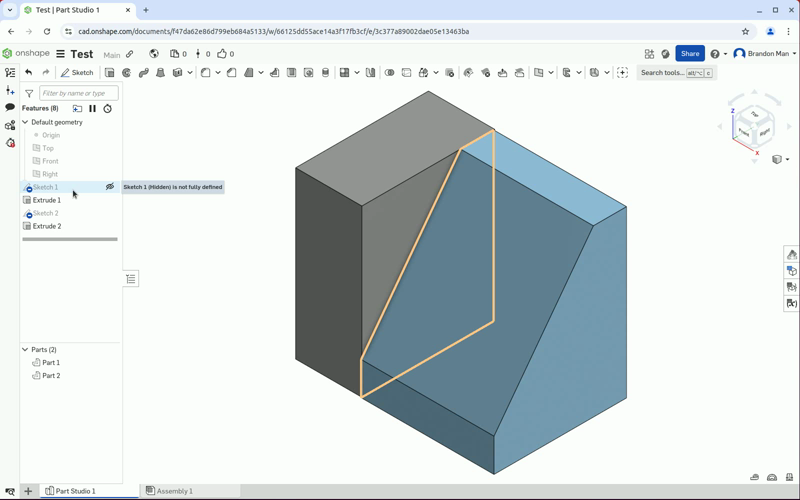
click(73, 189)